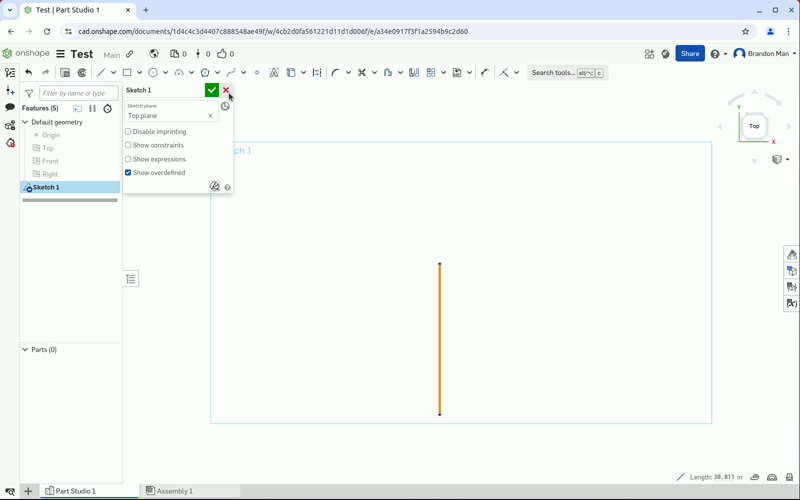
key(shift+h)
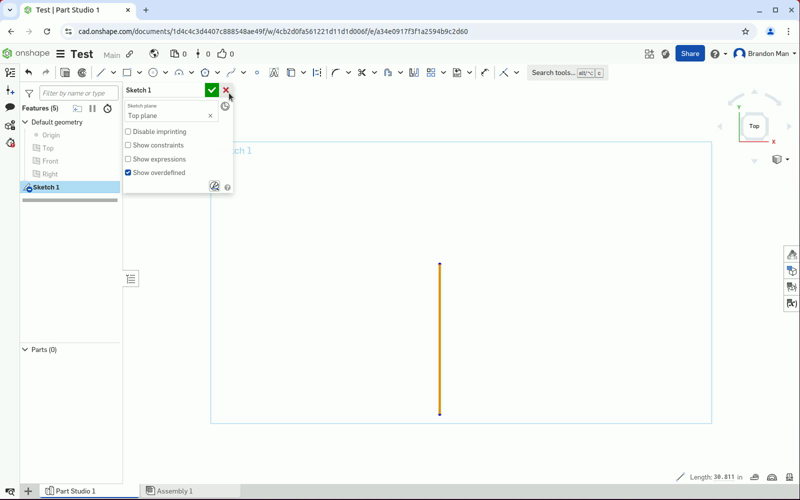
key(shift+s)
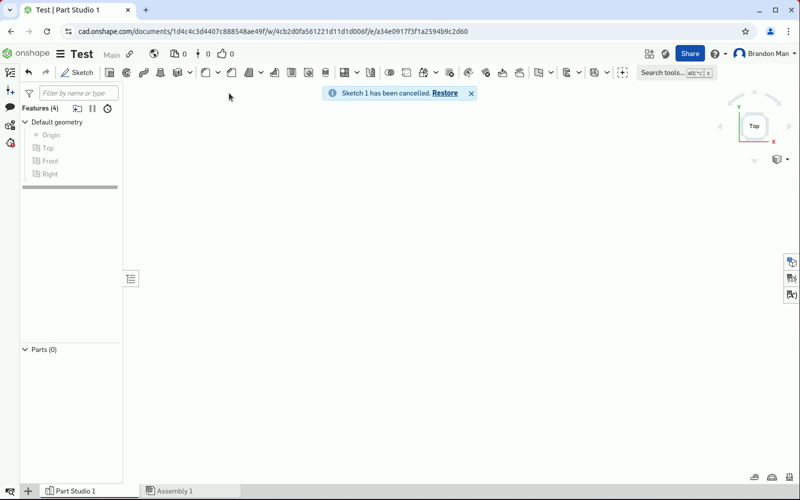
mouse_move(73, 150)
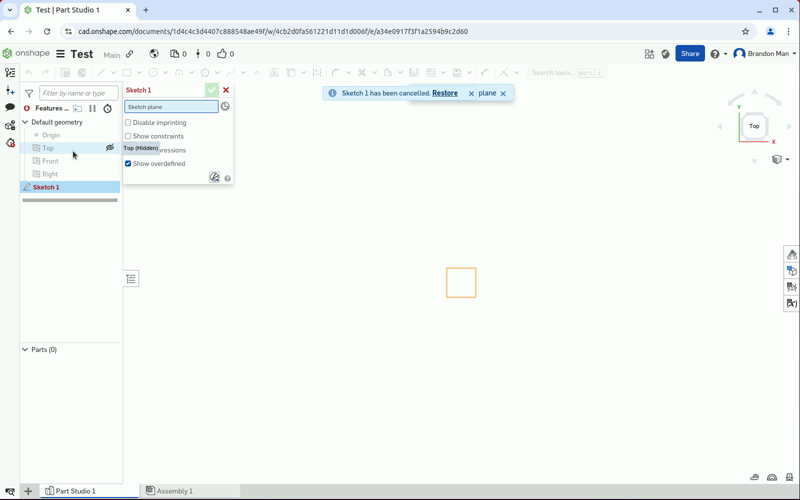
click(73, 150)
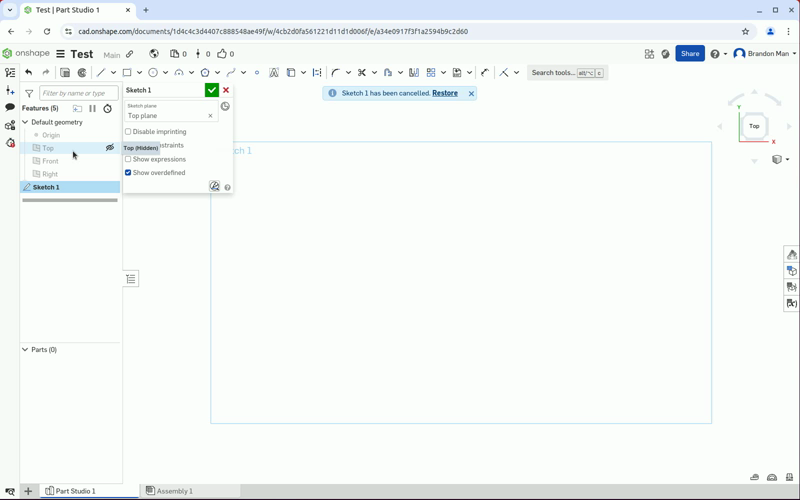
mouse_move(73, 352)
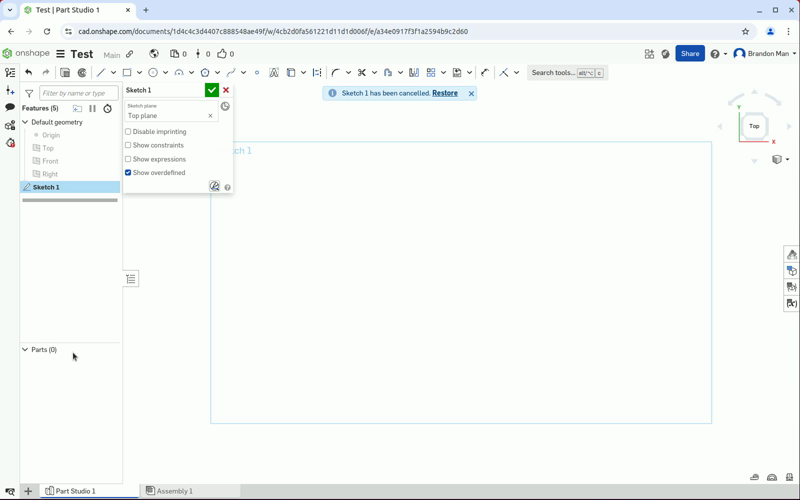
key(y)
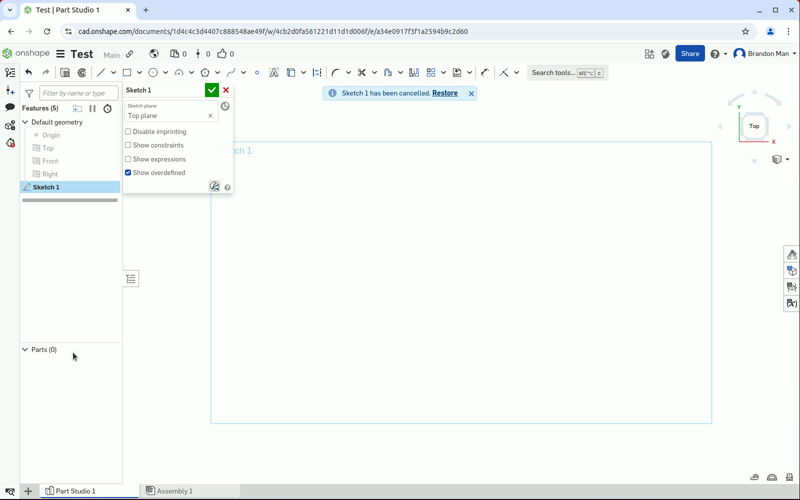
key(c)
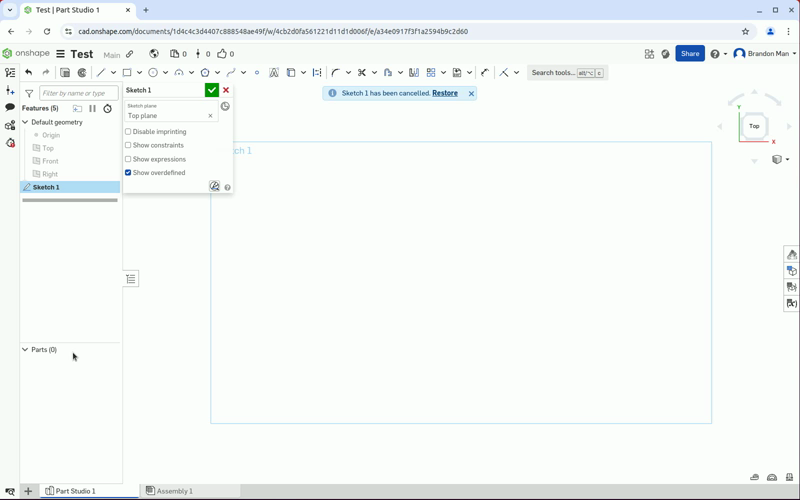
key_down(shift)
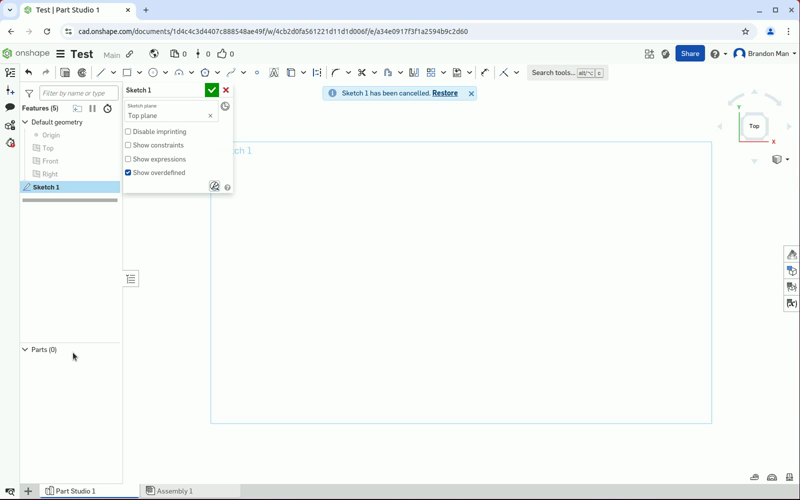
mouse_move(461, 282)
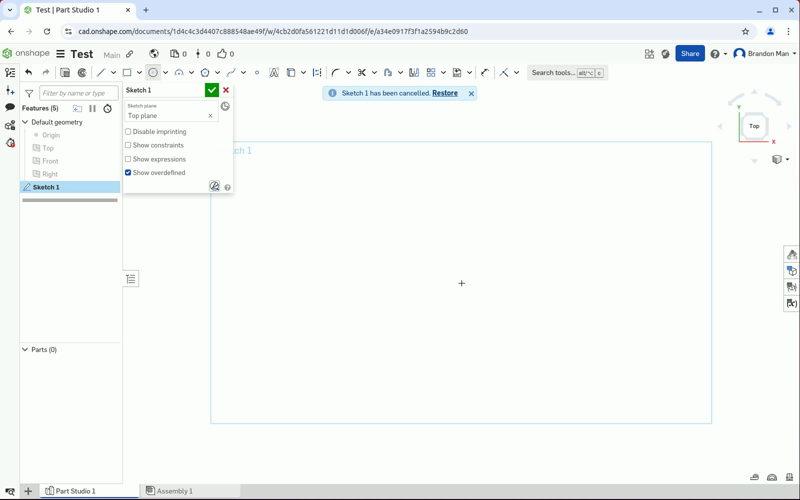
click(461, 282)
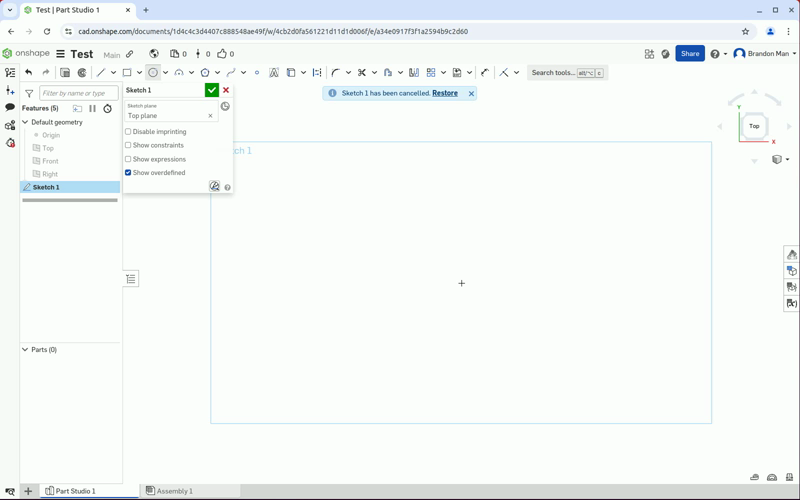
key_up(shift)
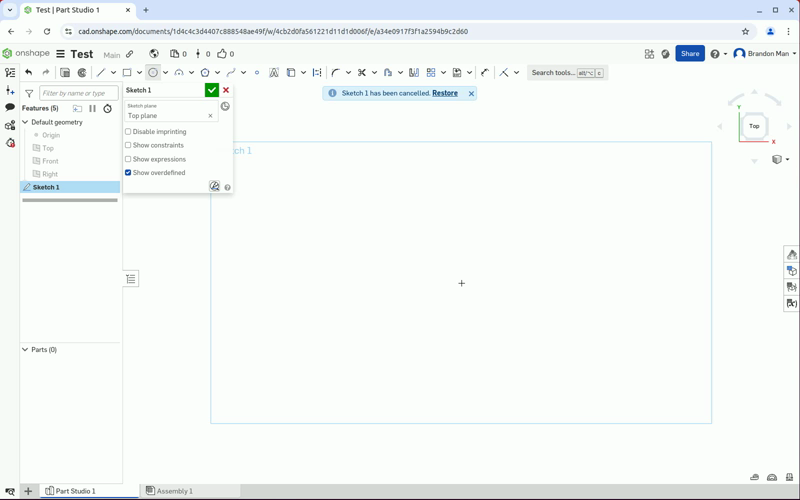
mouse_move(490, 282)
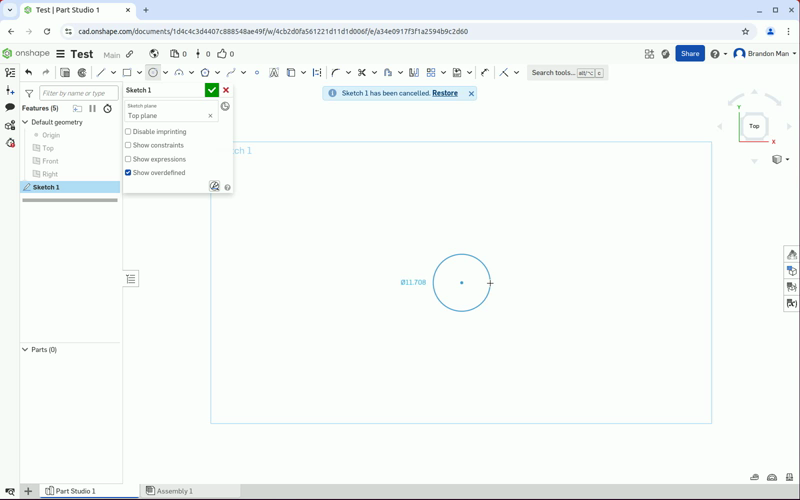
click(490, 282)
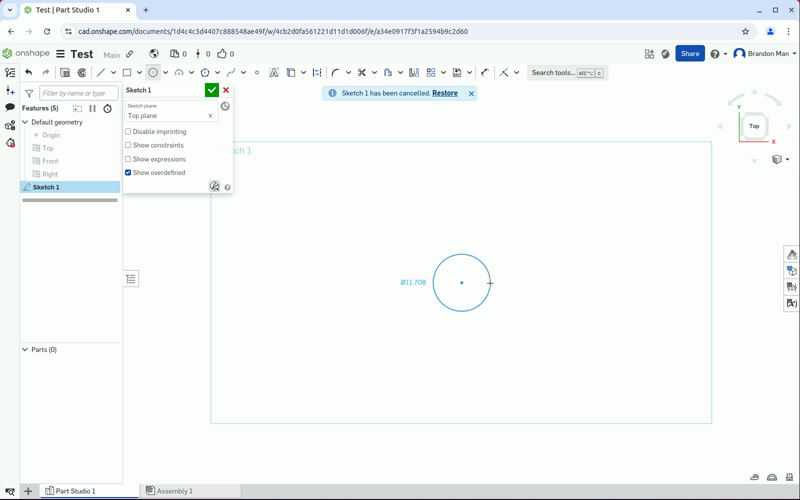
key(esc)
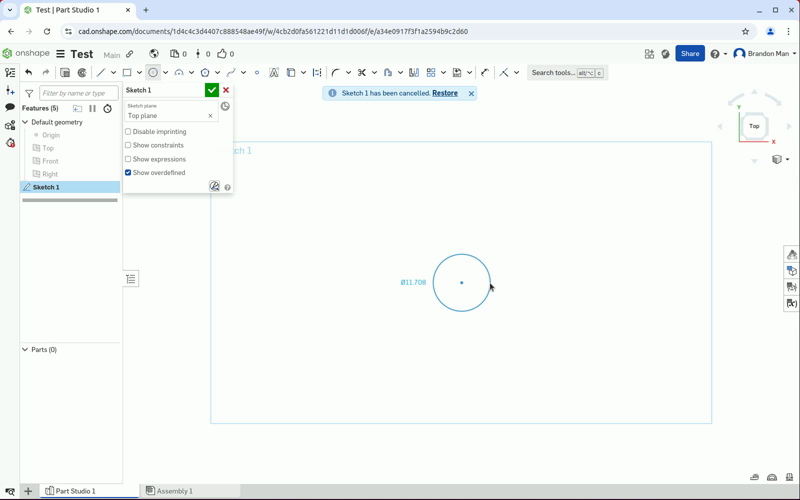
mouse_move(447, 273)
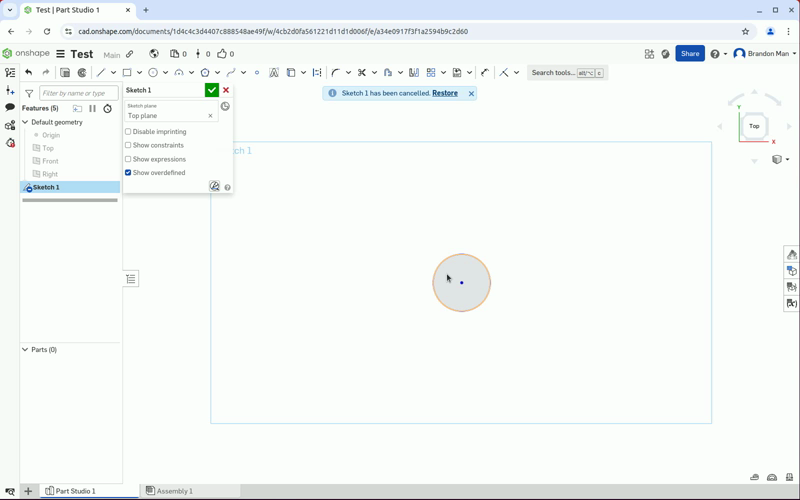
click(447, 273)
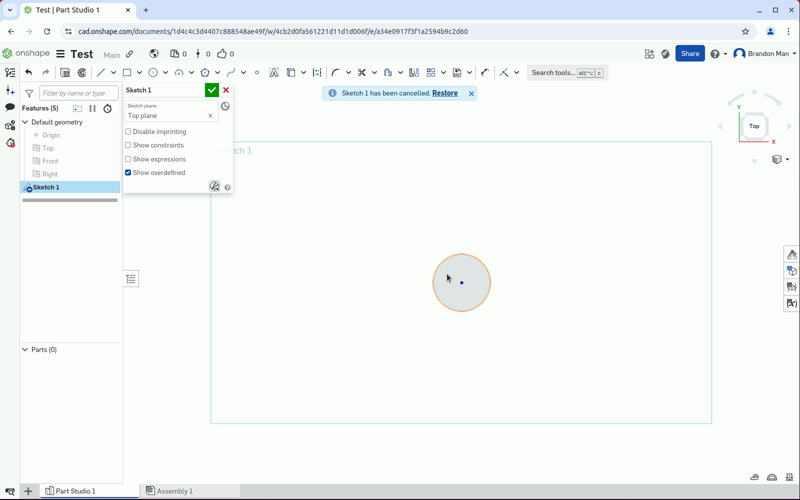
mouse_move(73, 352)
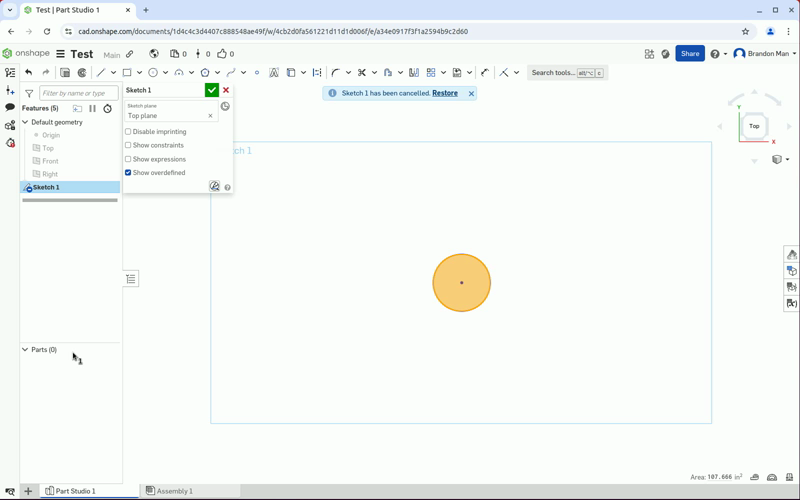
key(shift+y)
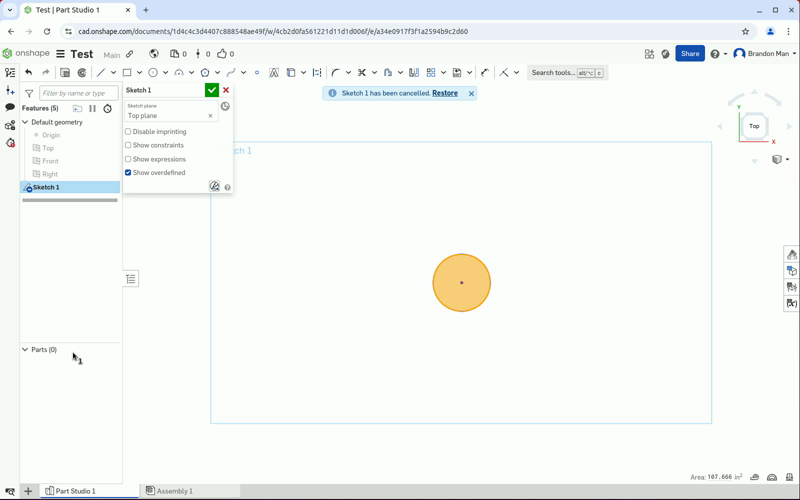
key(shift+e)
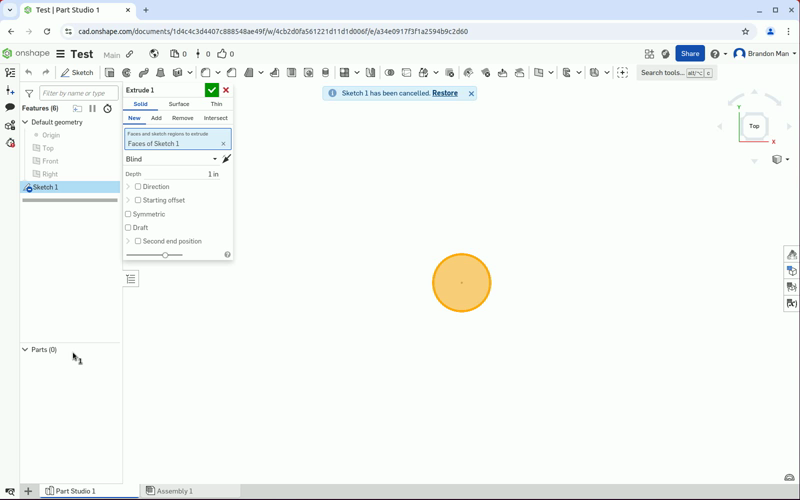
mouse_move(143, 106)
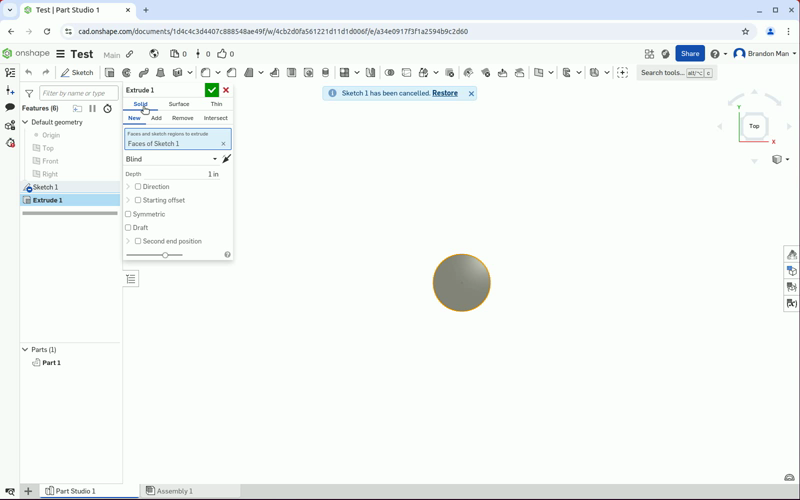
click(143, 106)
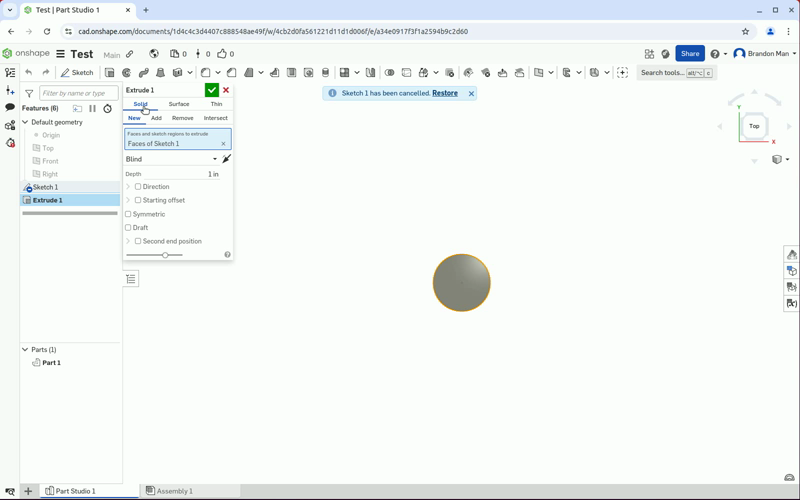
mouse_move(137, 120)
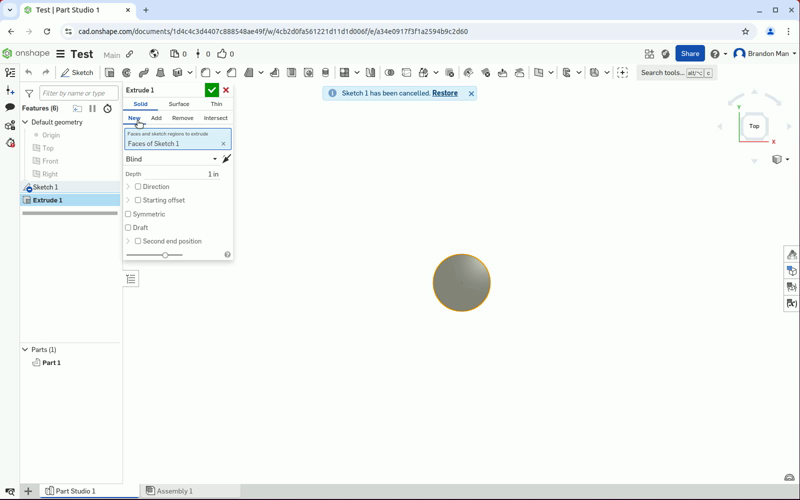
click(137, 120)
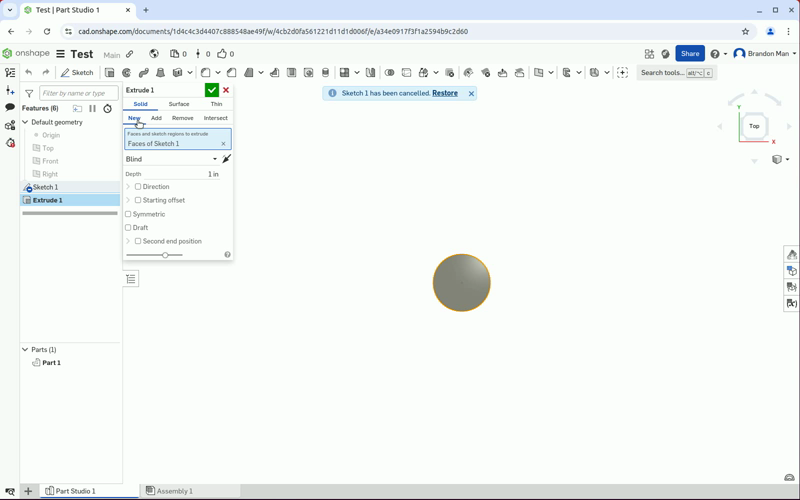
key(tab, 4)
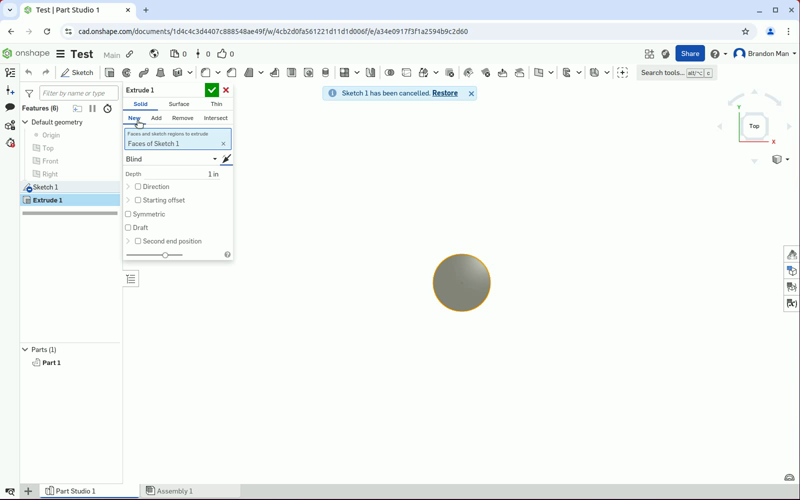
text(23.108)
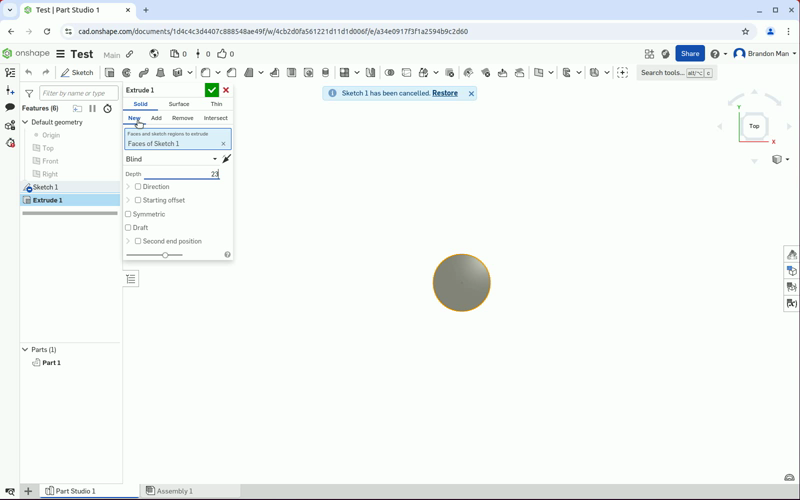
key(enter)
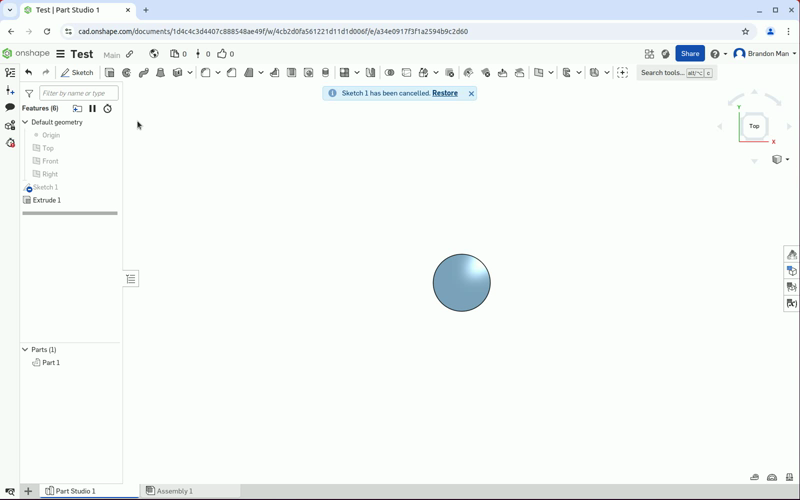
key(shift+h)
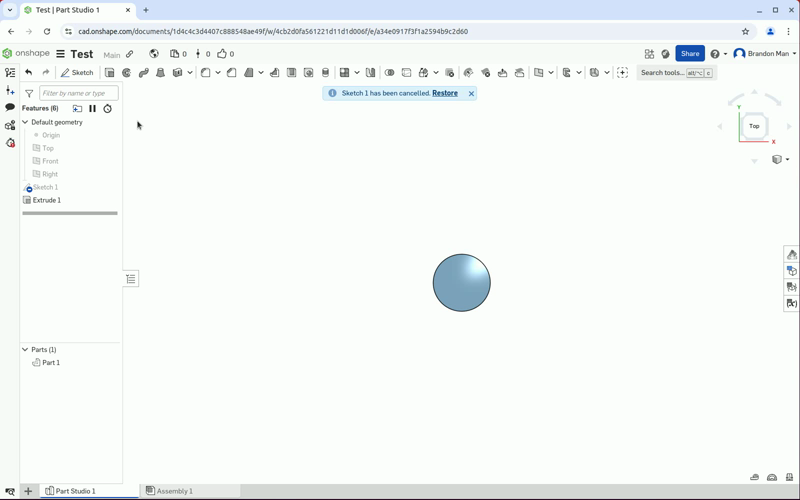
key(shift+h)
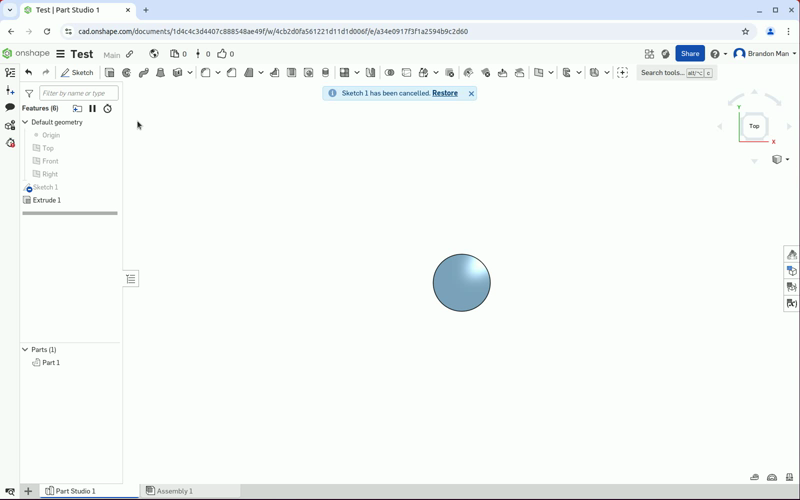
mouse_move(73, 189)
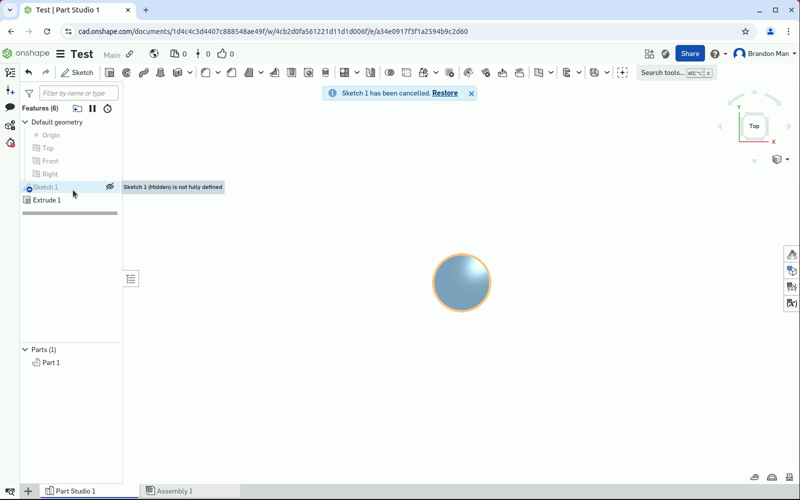
click(73, 189)
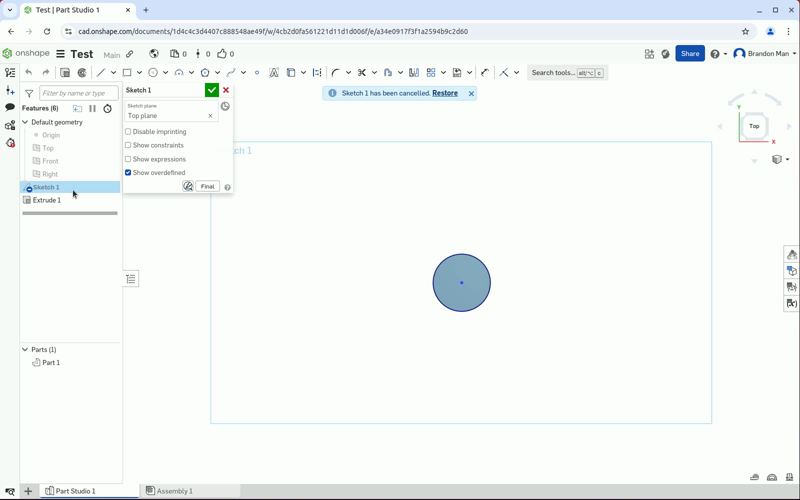
mouse_move(229, 92)
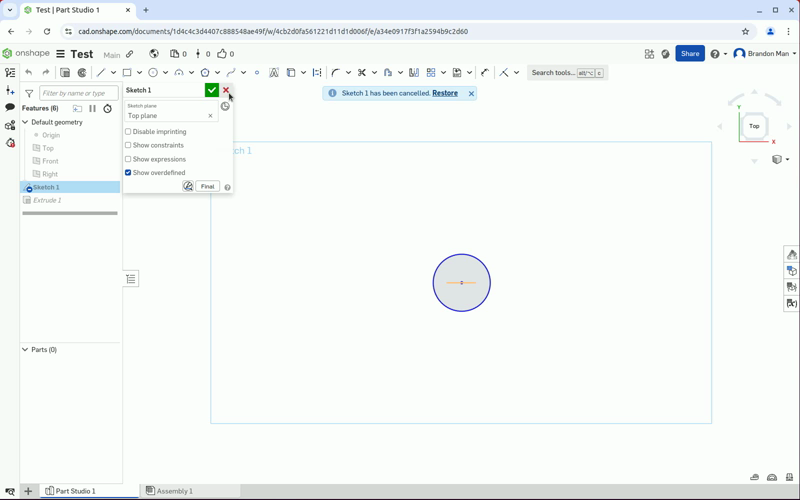
click(229, 92)
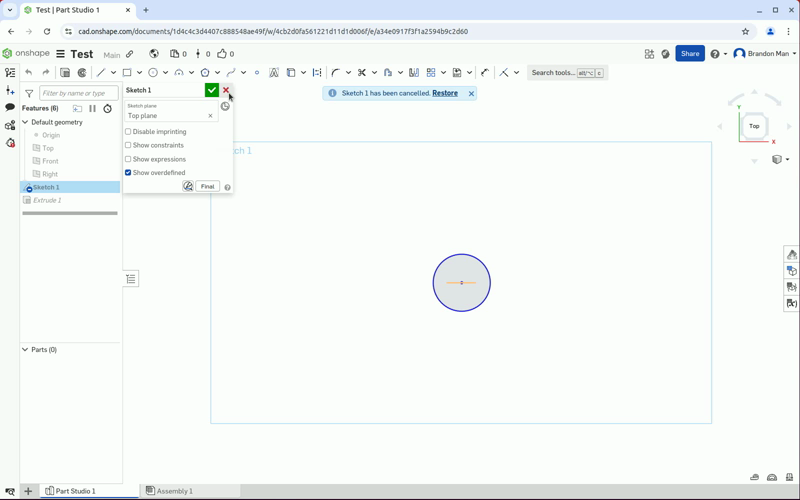
key(shift+s)
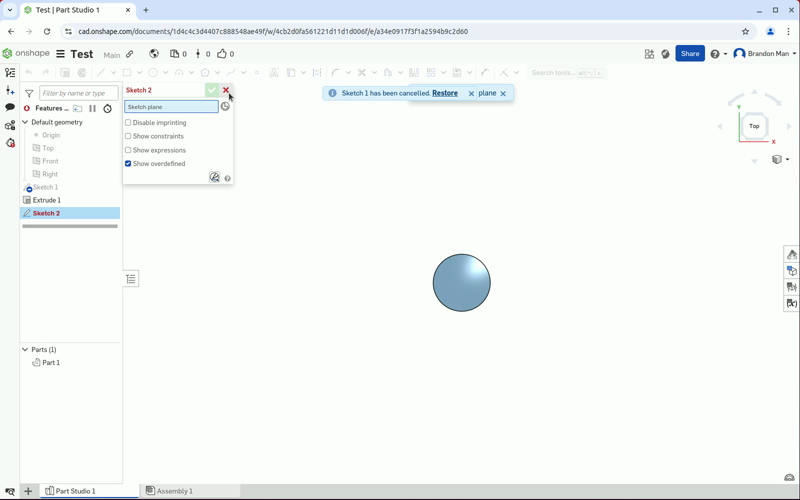
mouse_move(73, 150)
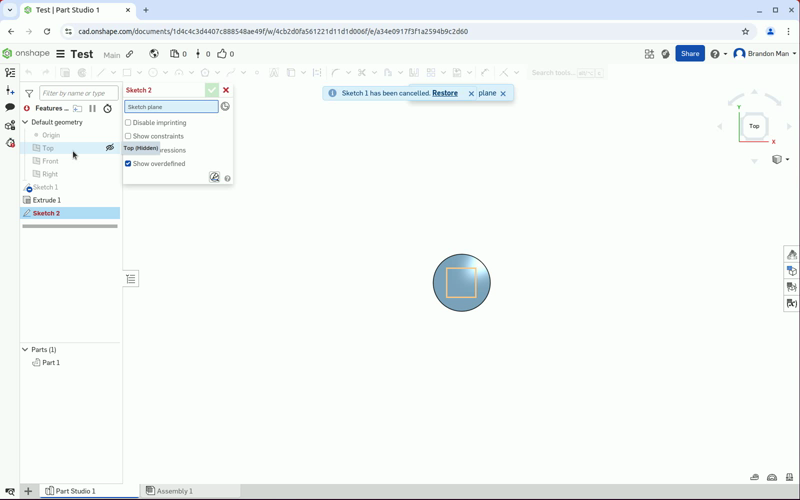
click(73, 150)
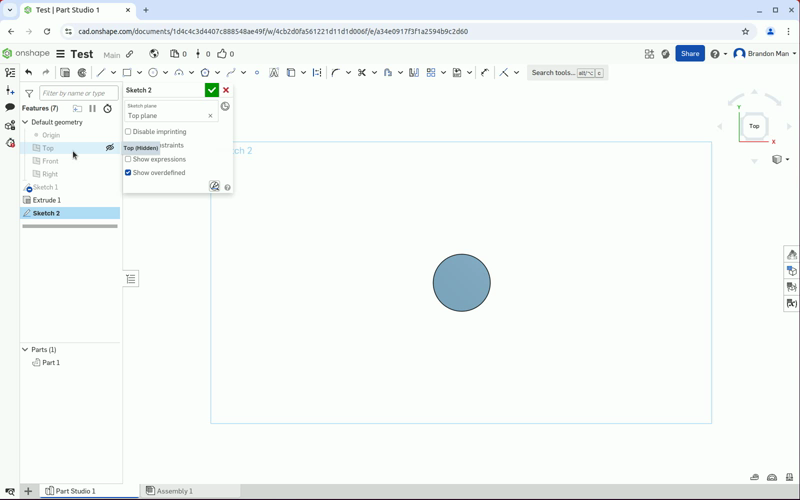
mouse_move(73, 352)
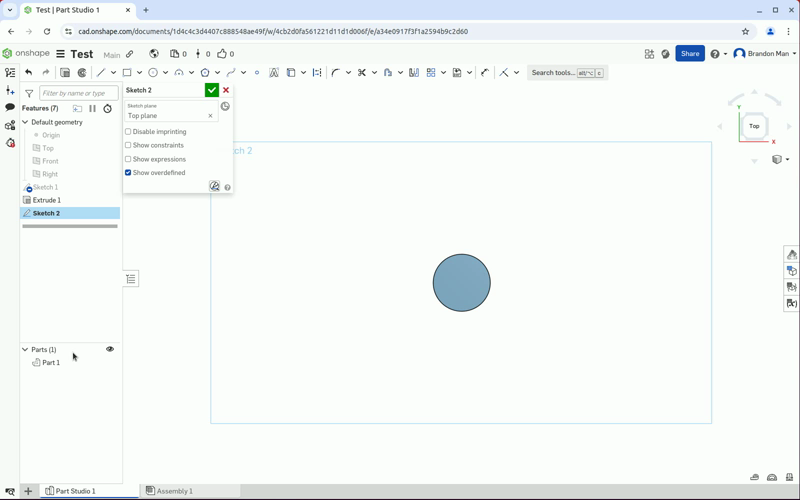
key(y)
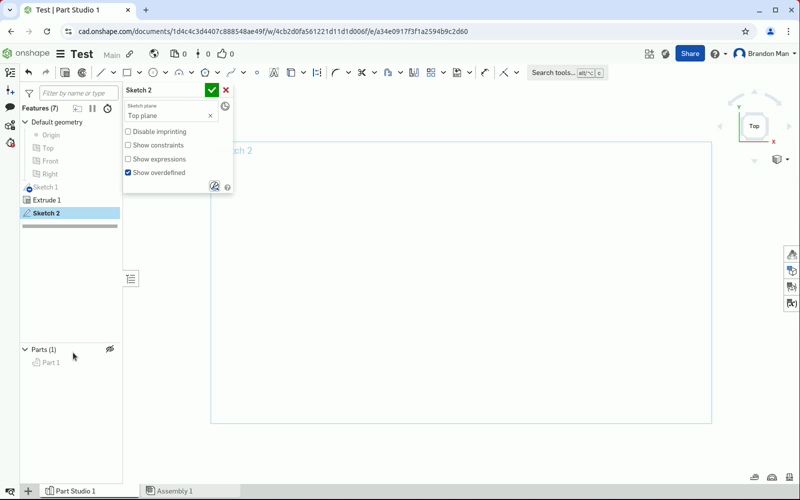
key(c)
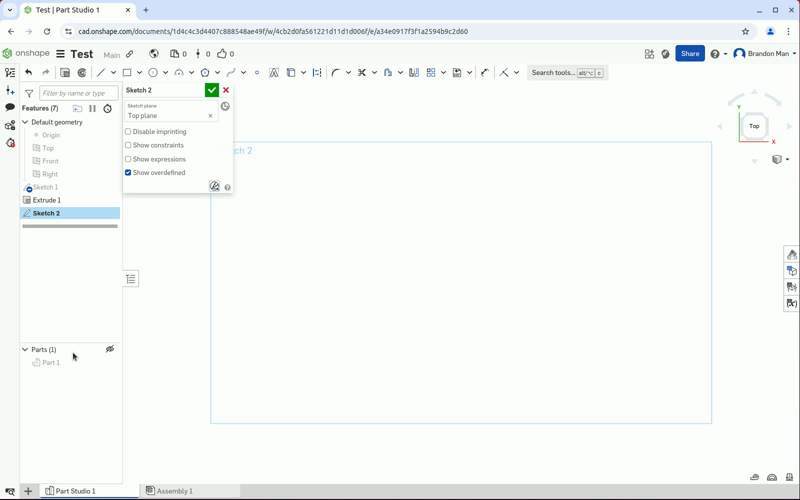
key_down(shift)
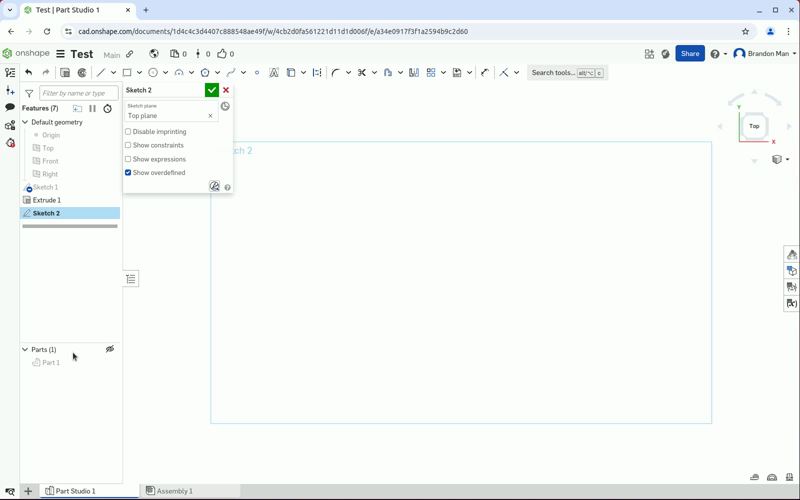
mouse_move(461, 282)
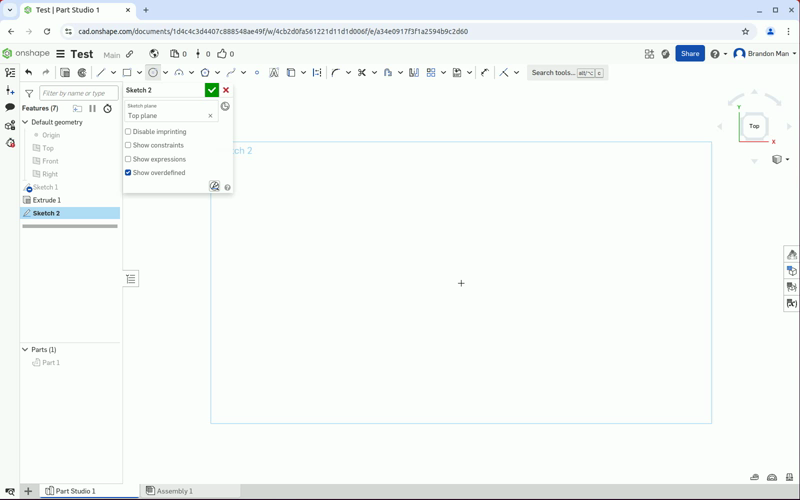
click(461, 282)
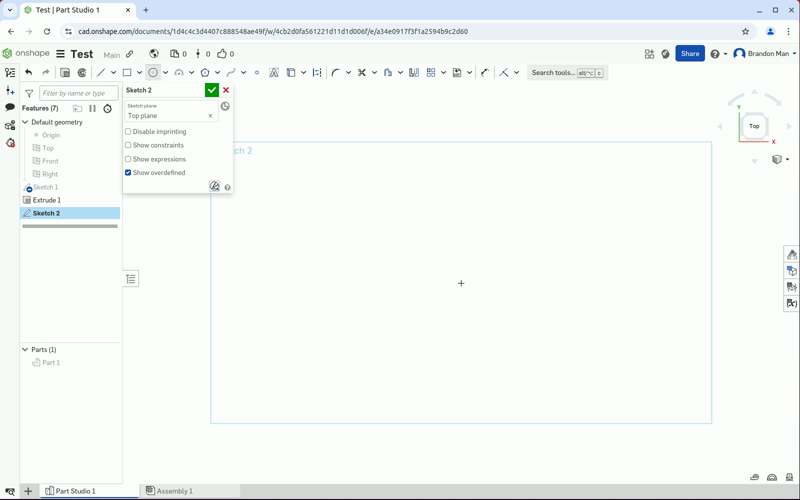
key_up(shift)
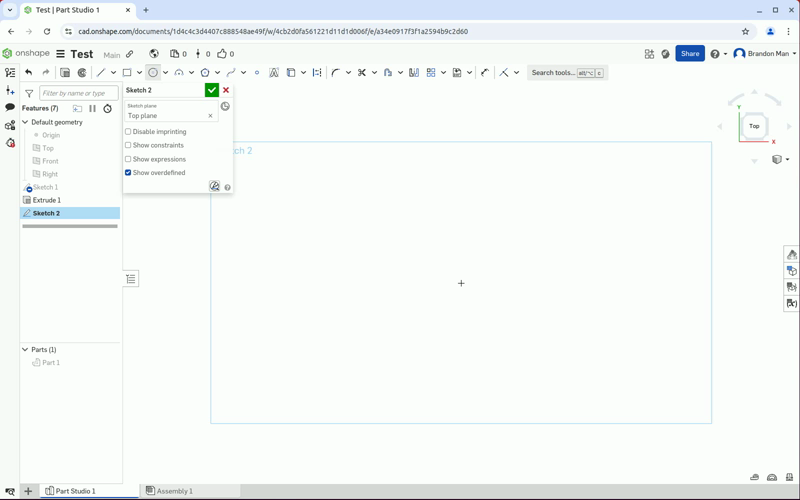
mouse_move(495, 282)
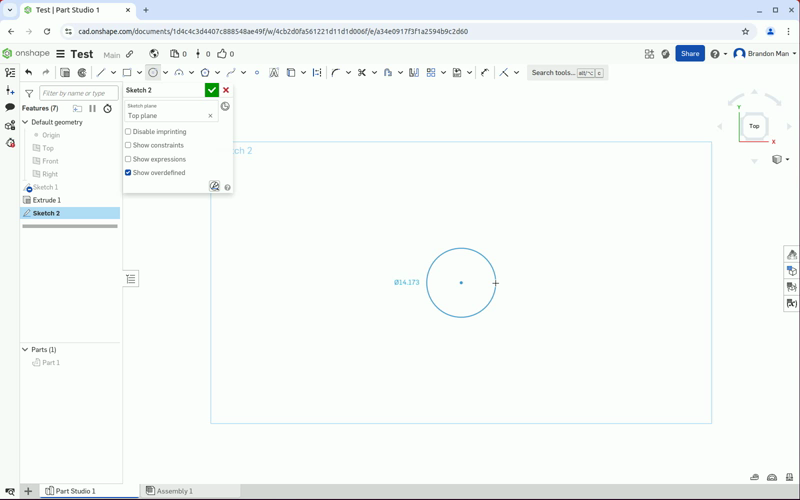
click(495, 282)
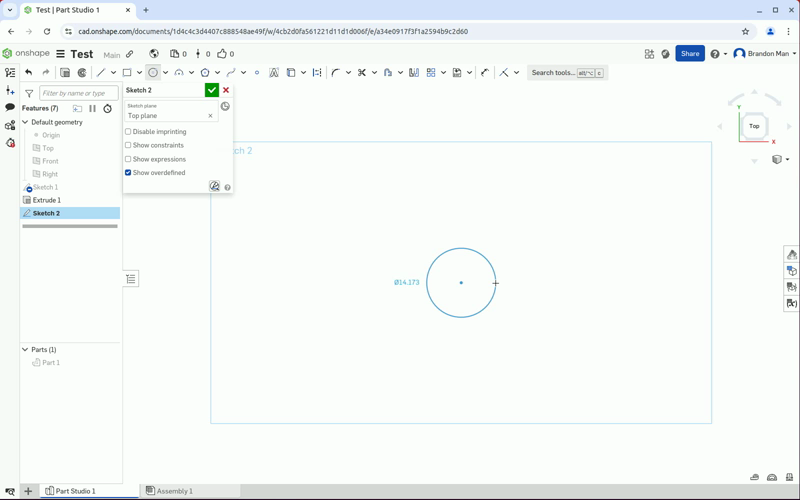
key(esc)
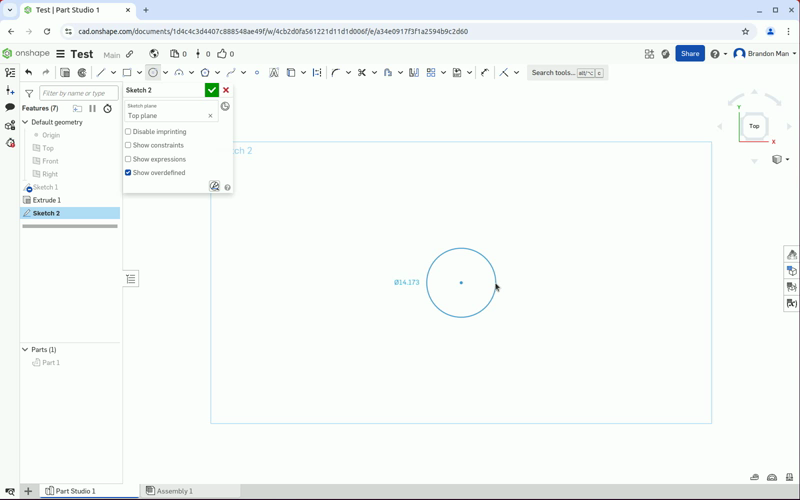
key(c)
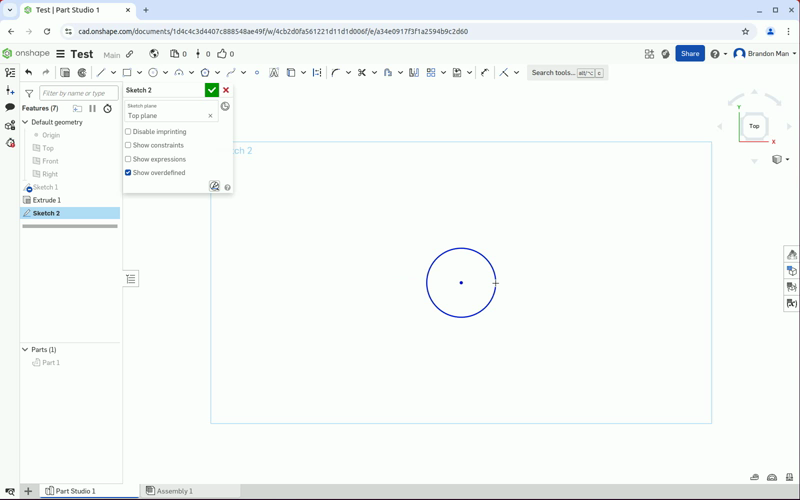
key_down(shift)
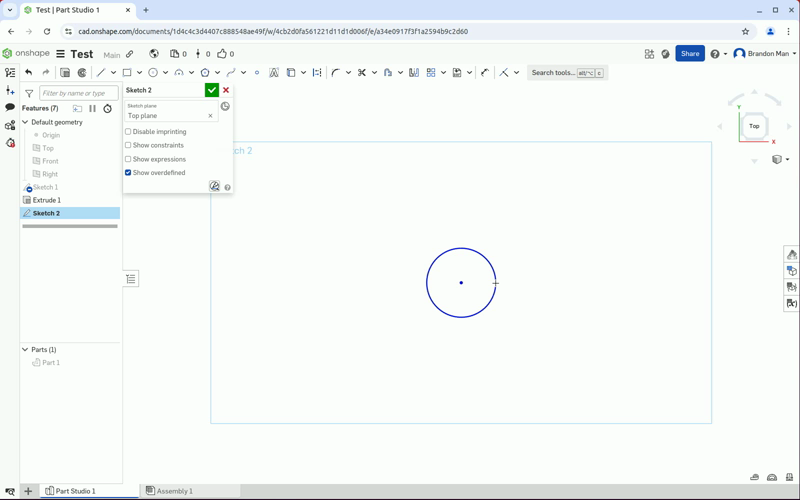
mouse_move(461, 282)
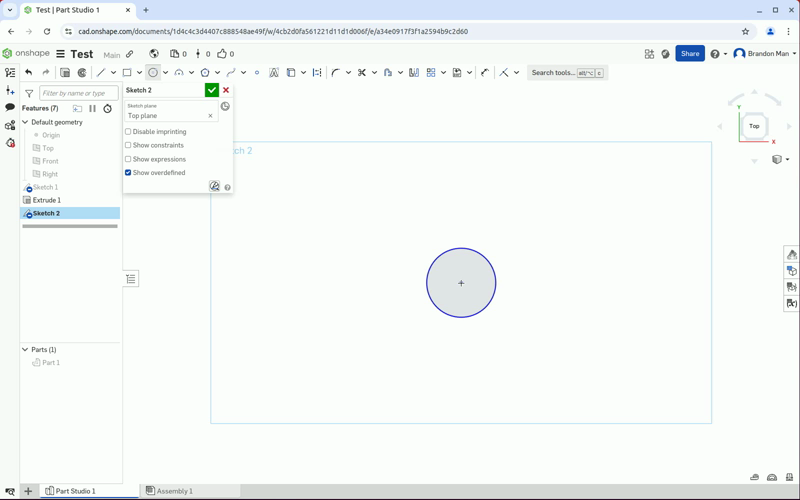
click(461, 282)
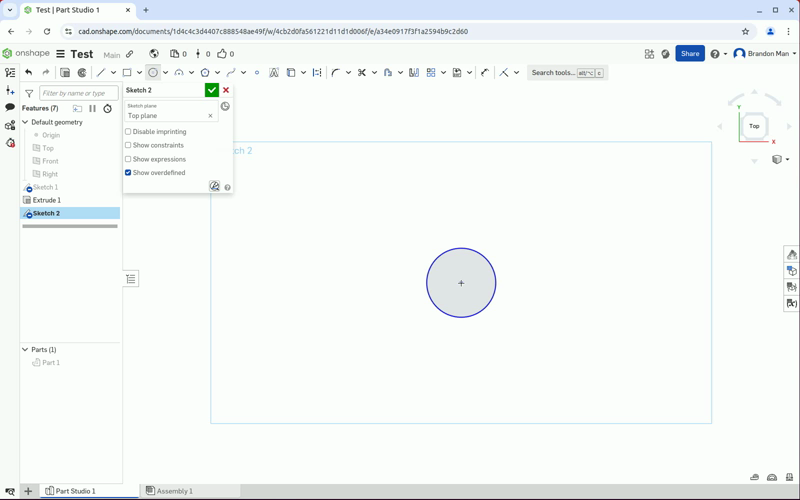
key_up(shift)
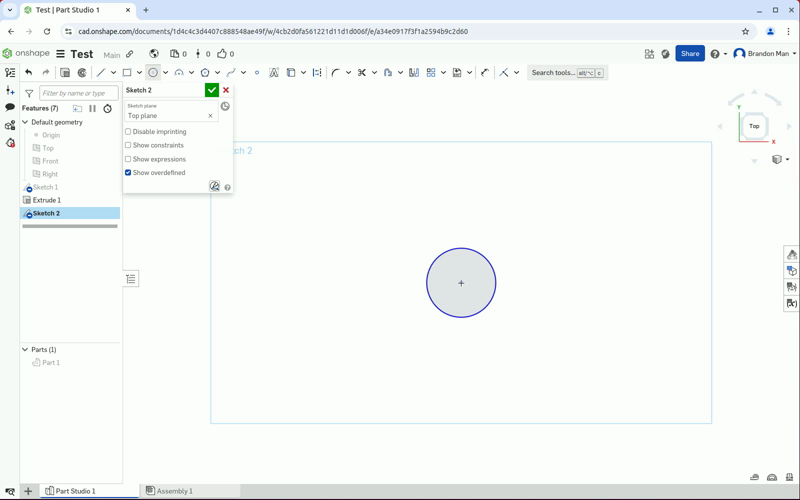
mouse_move(489, 282)
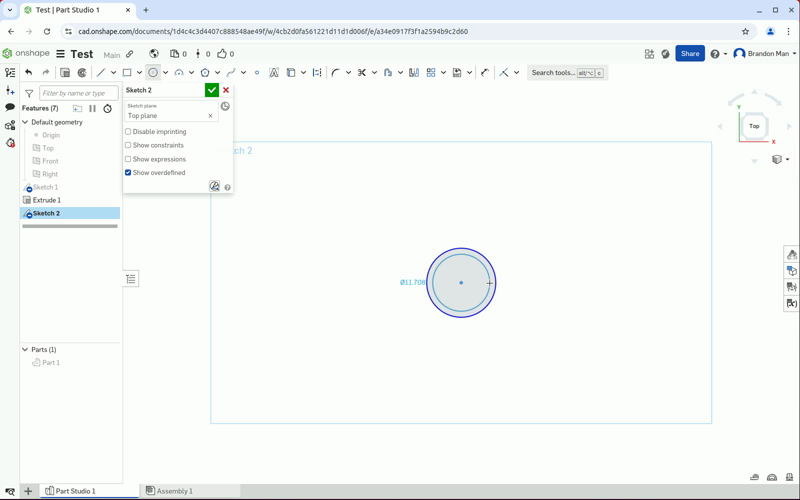
click(489, 282)
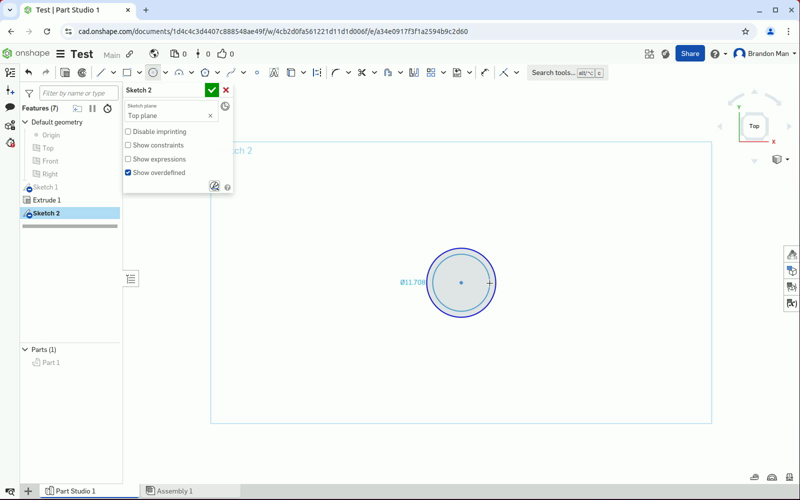
key(esc)
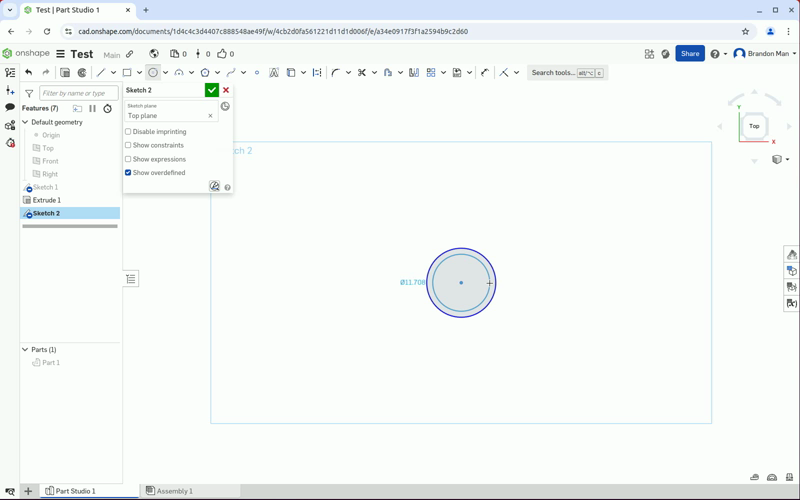
mouse_move(445, 310)
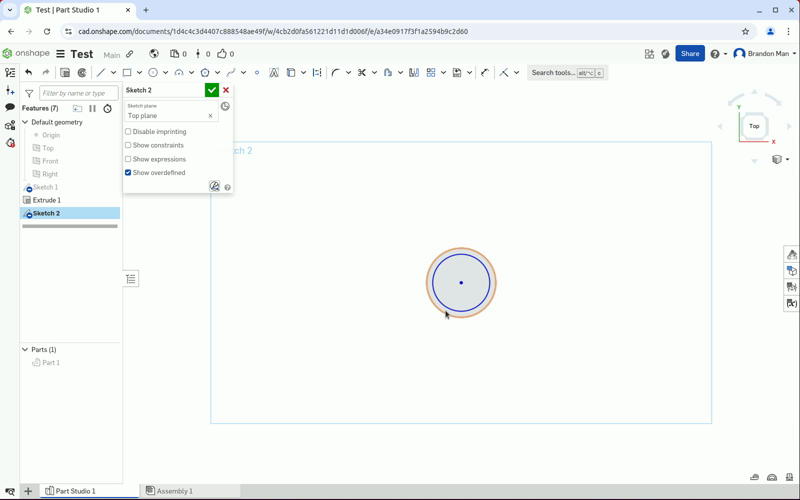
scroll(6)
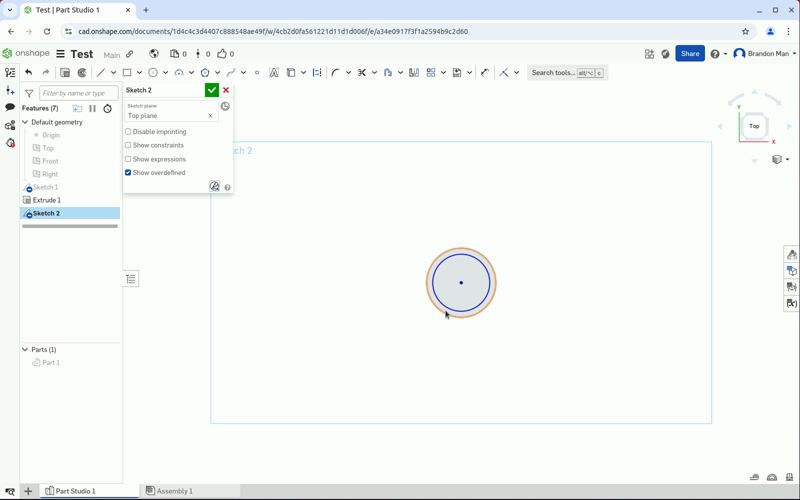
scroll(6)
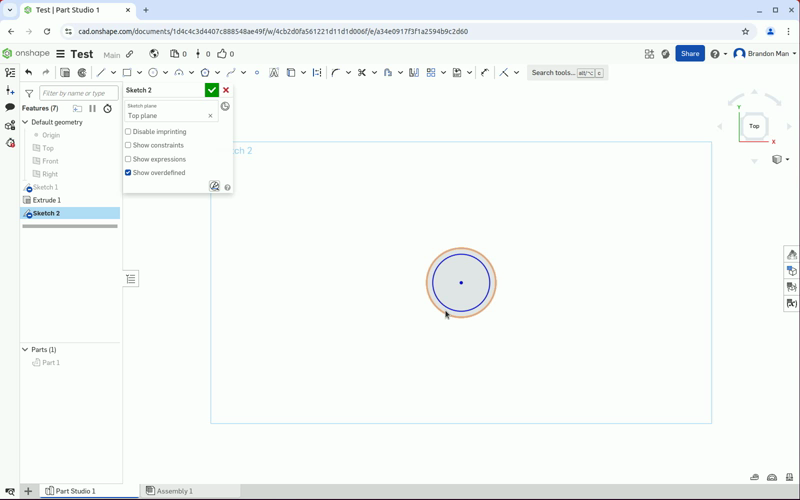
scroll(6)
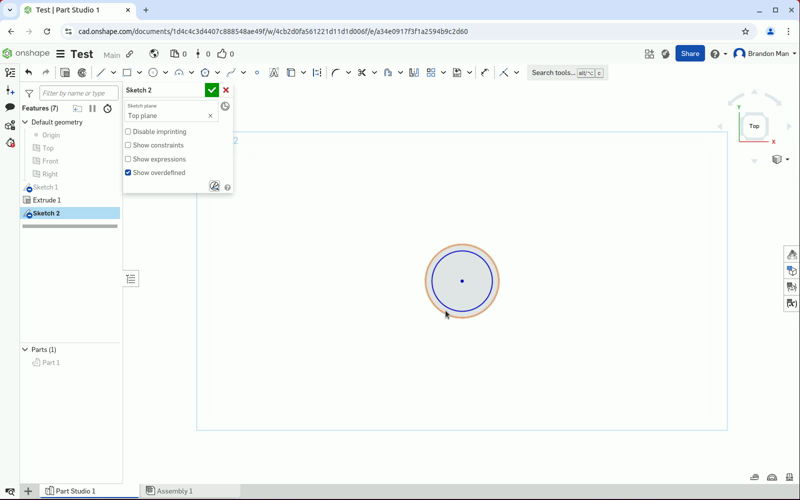
scroll(6)
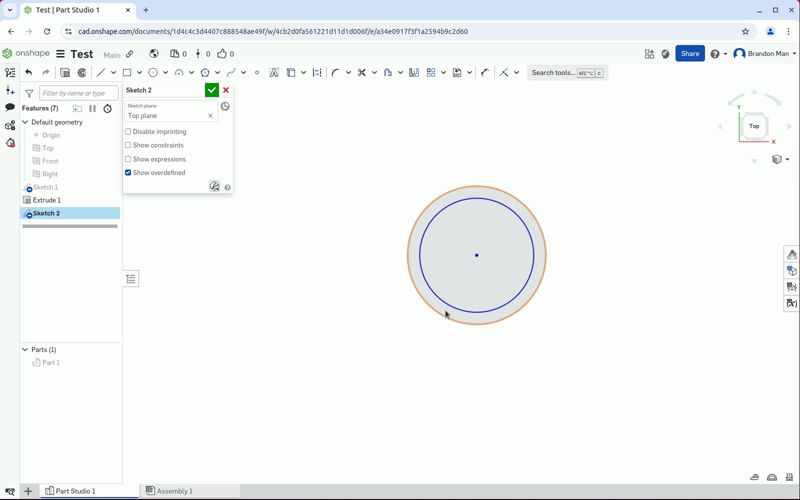
scroll(6)
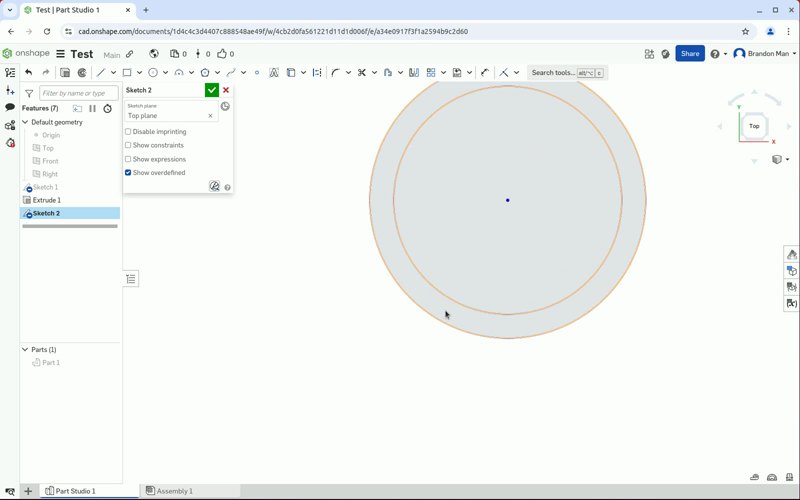
scroll(6)
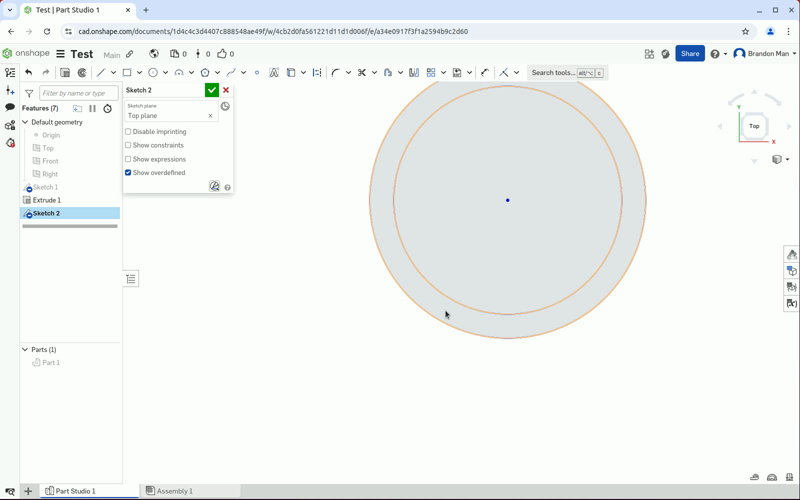
scroll(6)
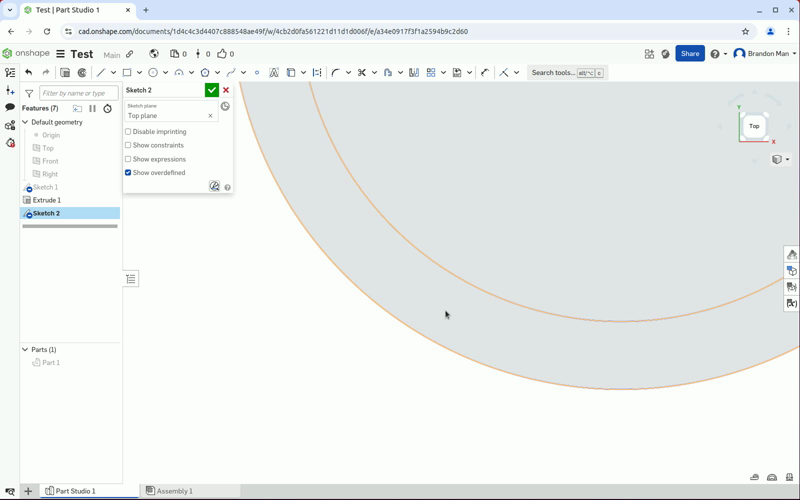
click(445, 310)
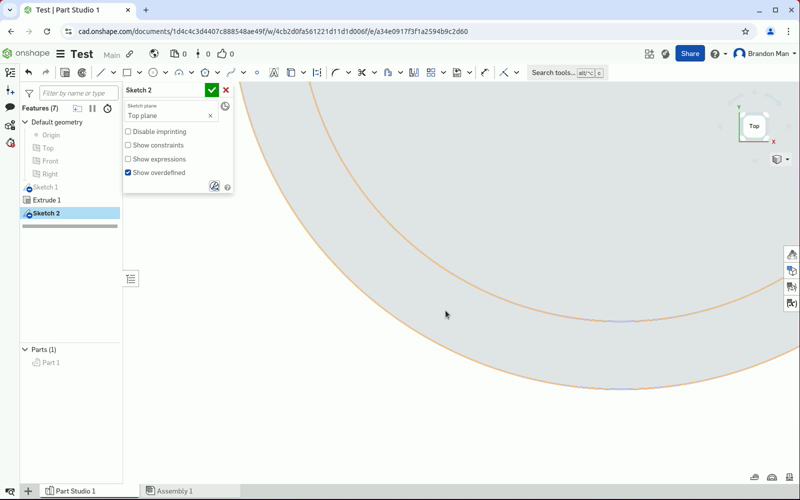
scroll(-6)
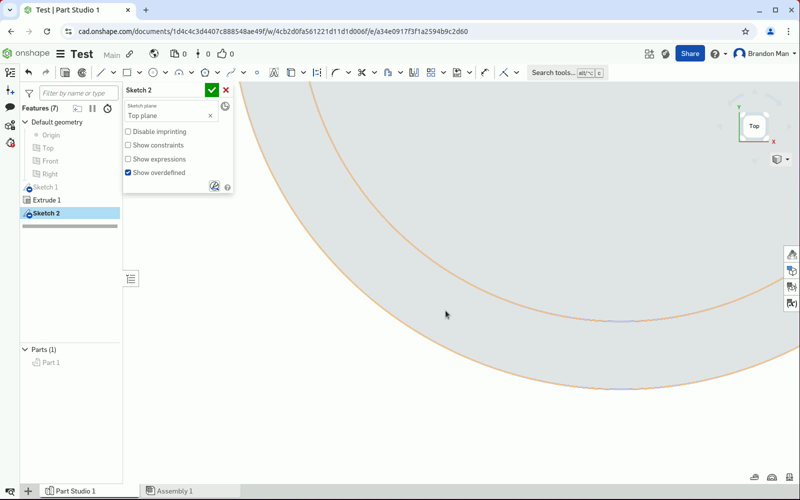
scroll(-6)
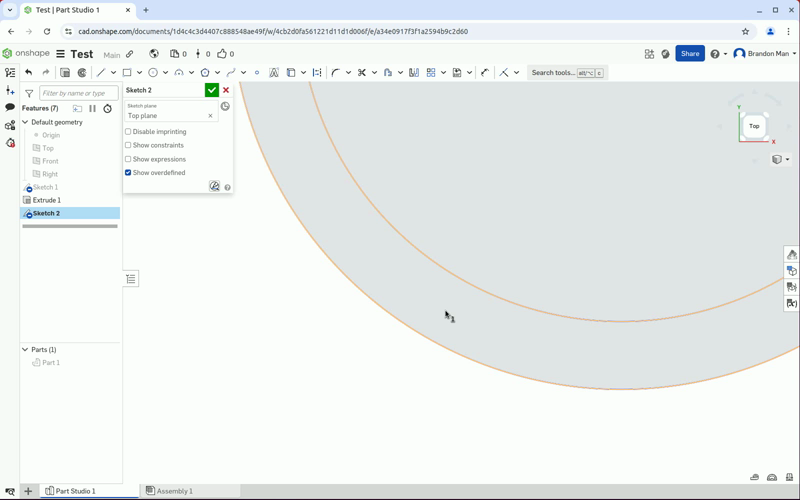
scroll(-6)
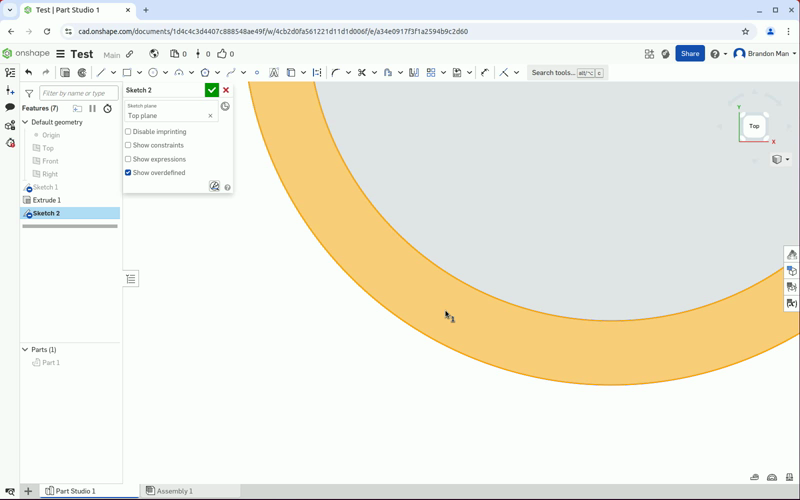
scroll(-6)
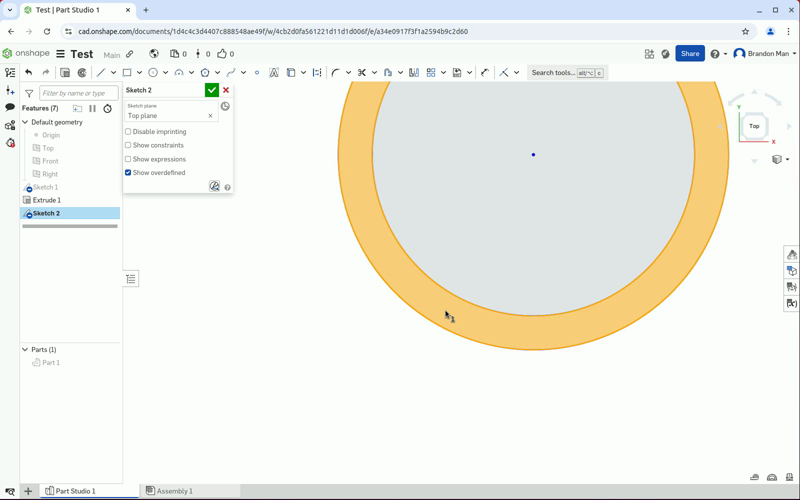
scroll(-6)
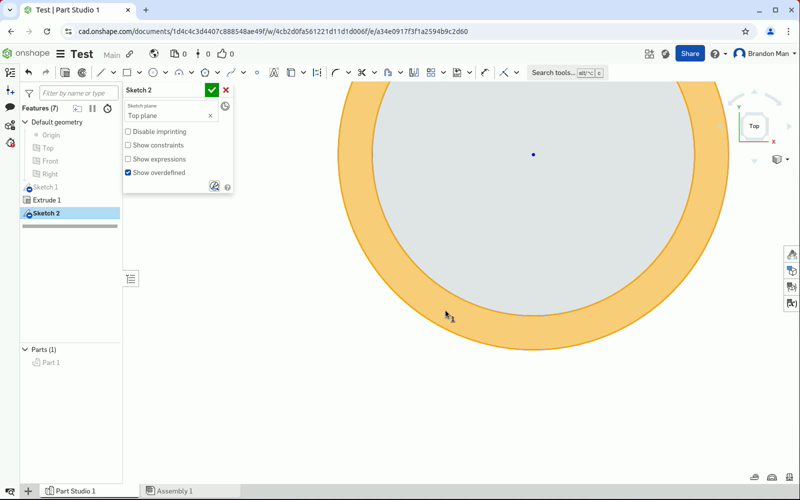
scroll(-6)
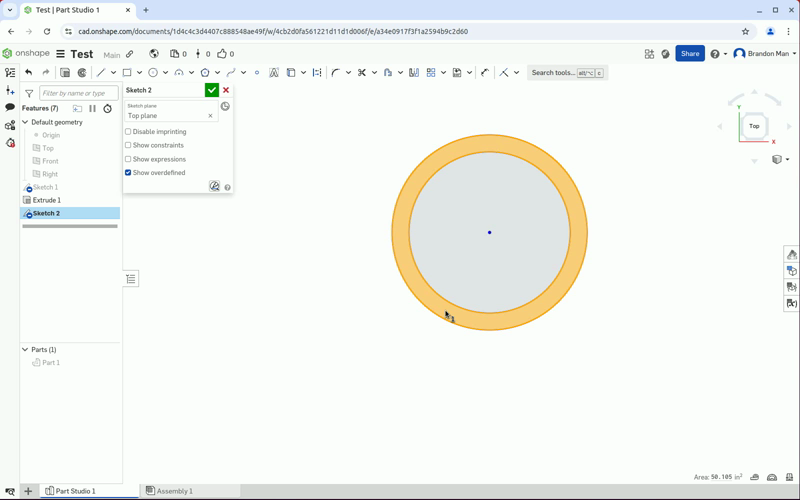
scroll(-6)
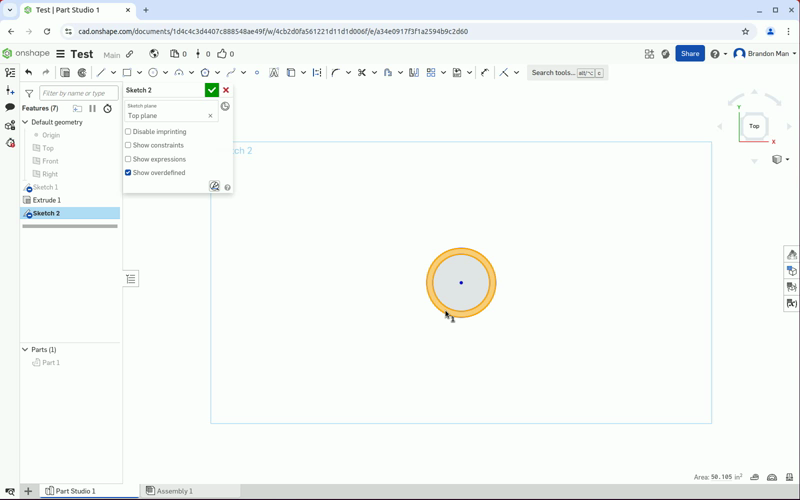
mouse_move(73, 352)
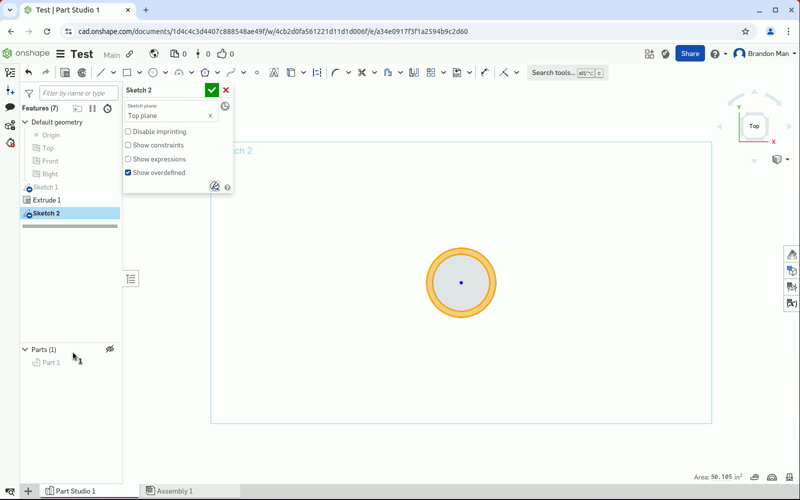
key(shift+y)
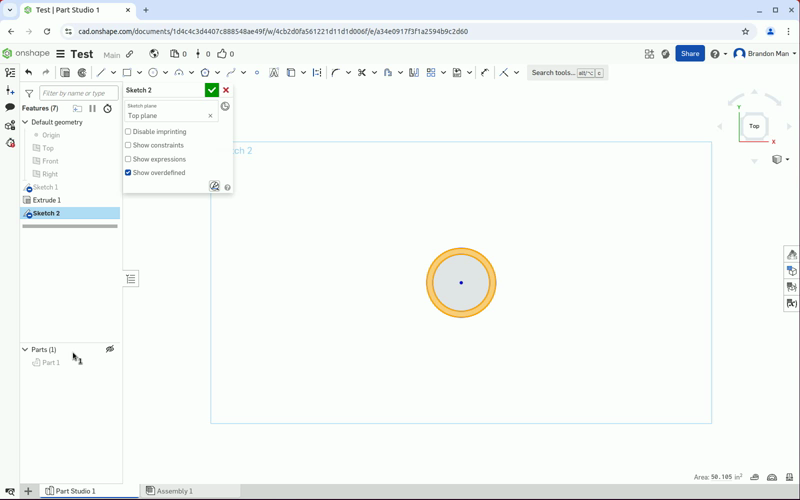
key(shift+e)
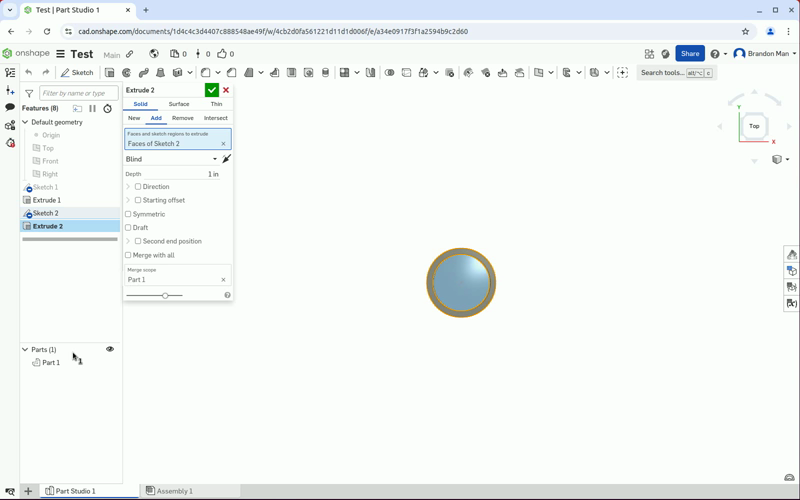
mouse_move(143, 106)
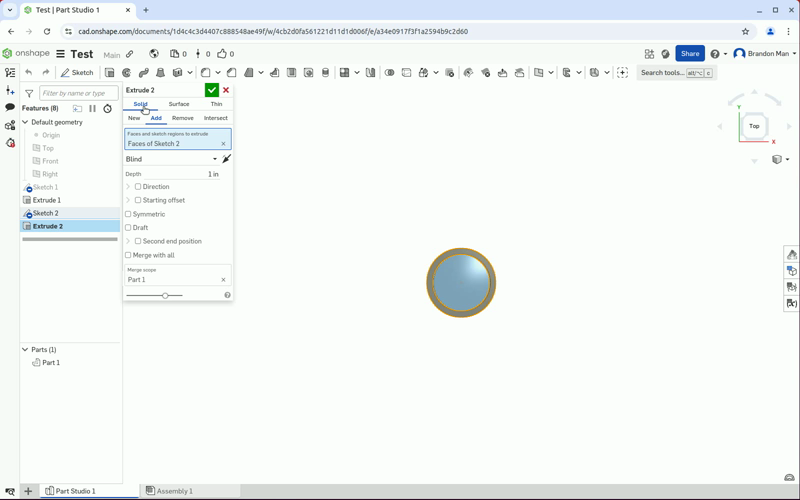
click(143, 106)
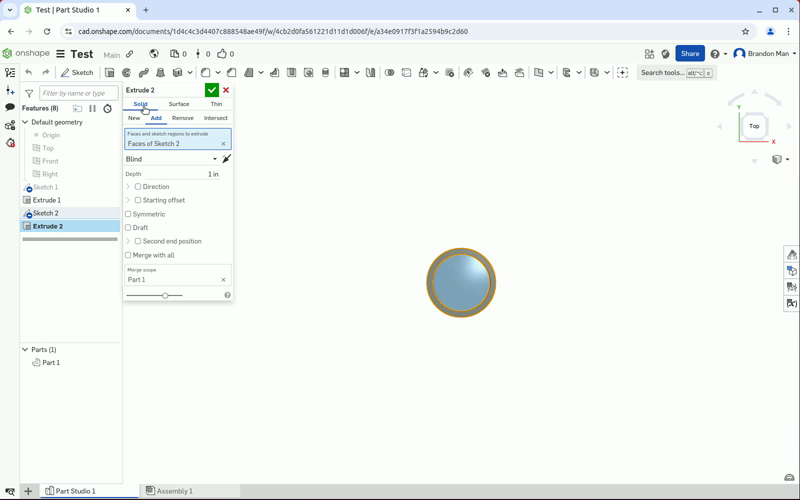
mouse_move(137, 120)
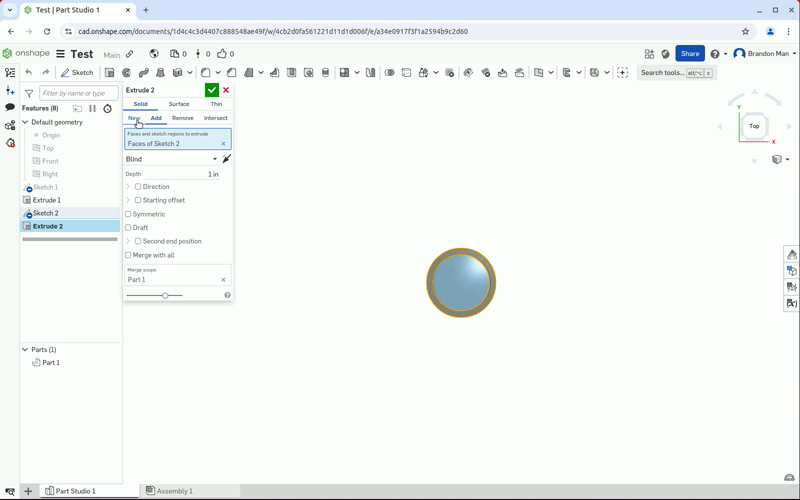
click(137, 120)
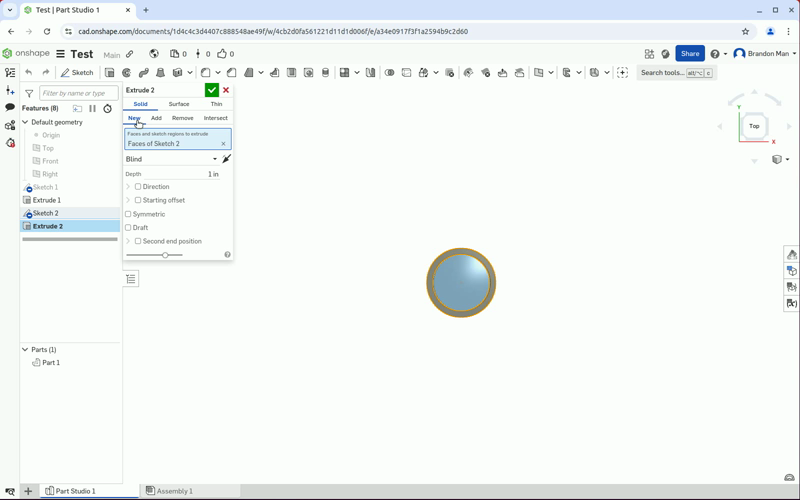
key(tab, 4)
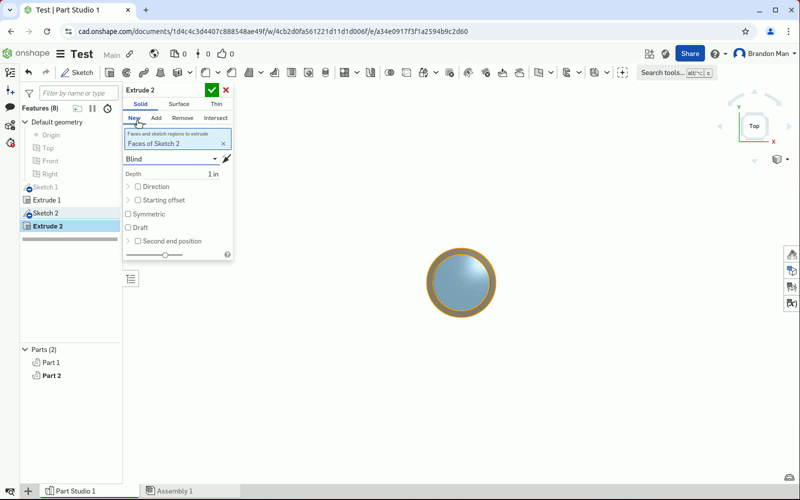
text(4.574)
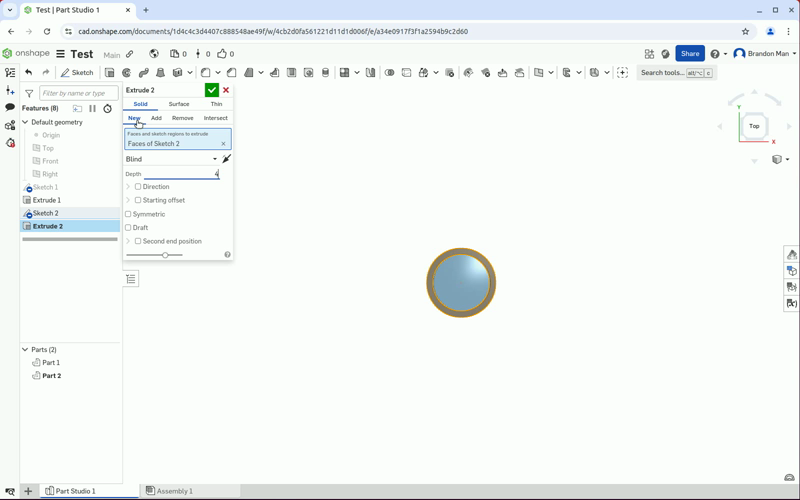
key(tab, 3)
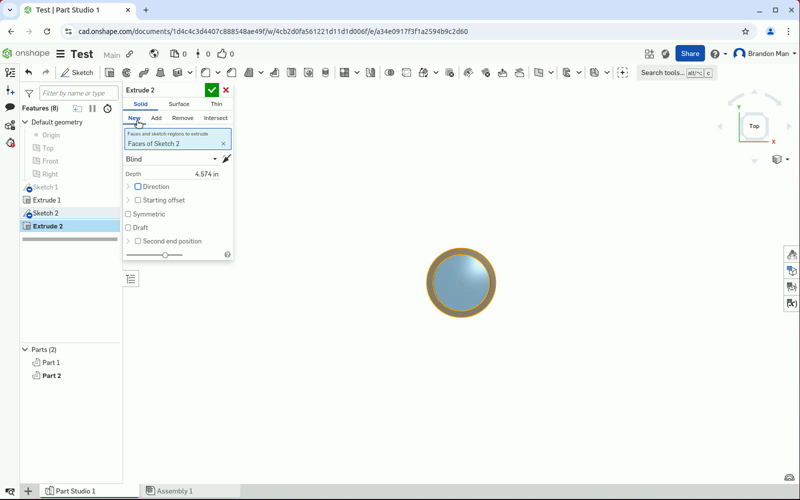
key(tab, 2)
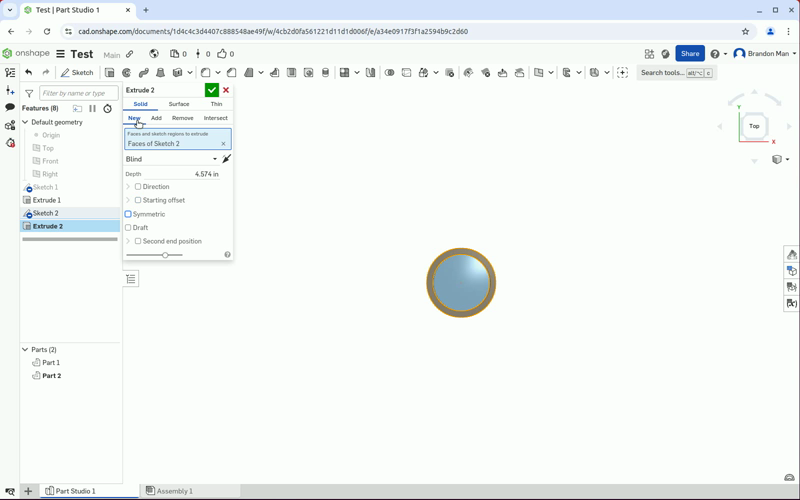
key(space)
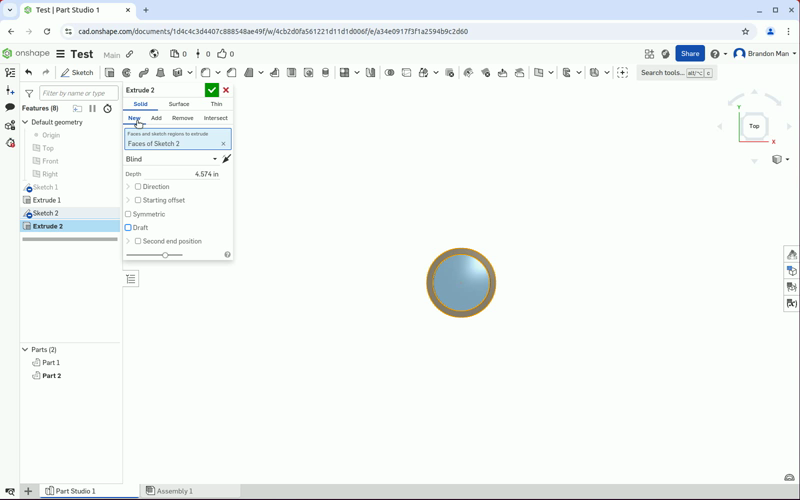
key(tab, 3)
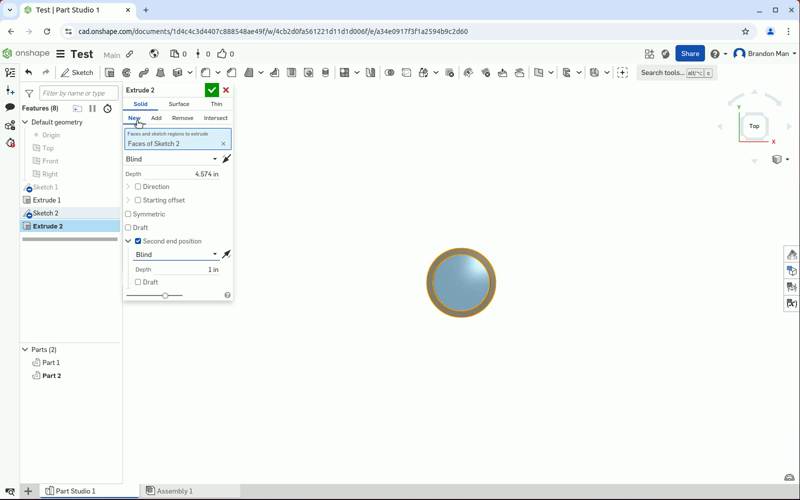
text(2.407)
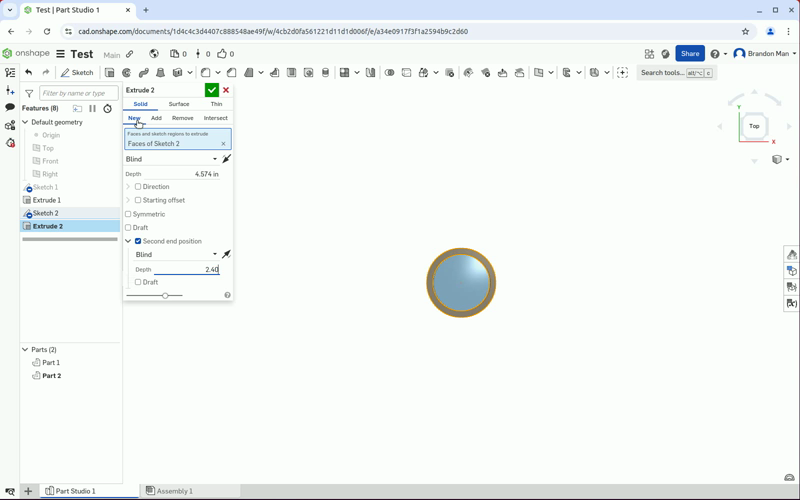
key(enter)
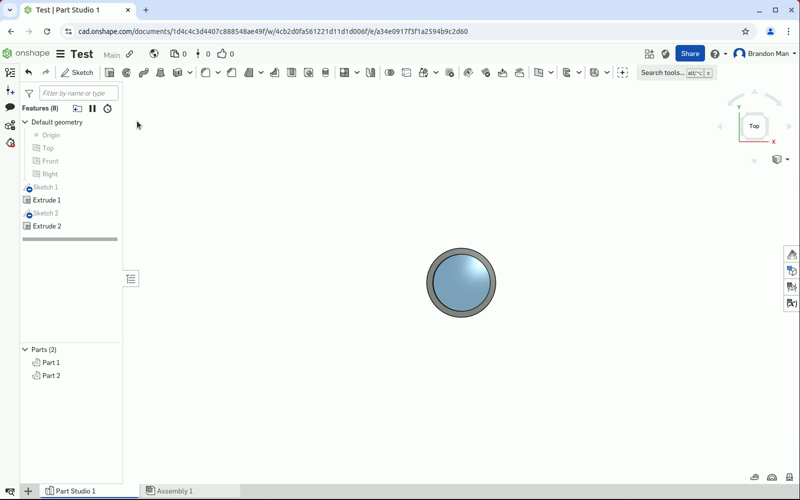
key(shift+h)
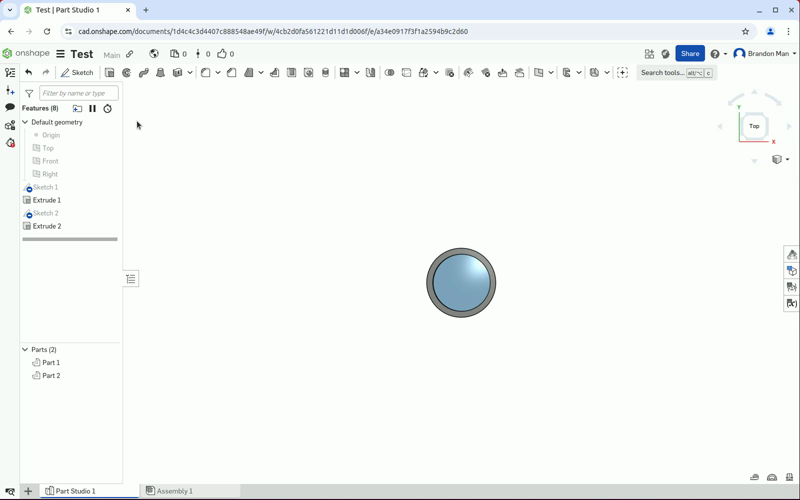
key(shift+h)
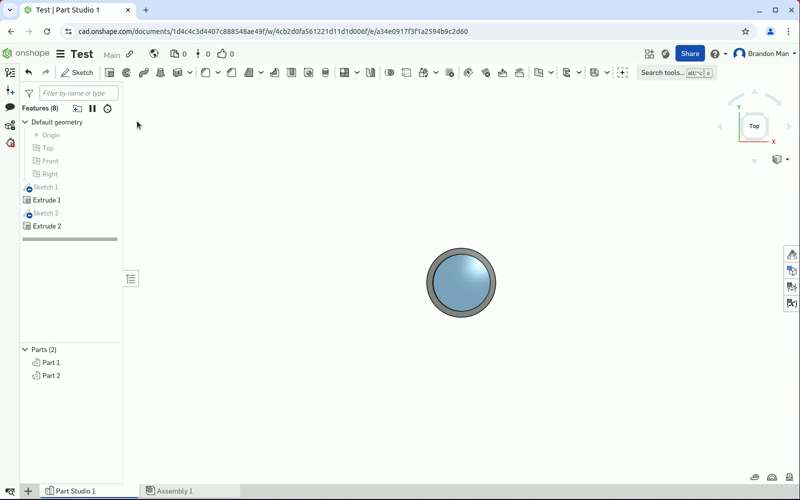
key(shift+7)
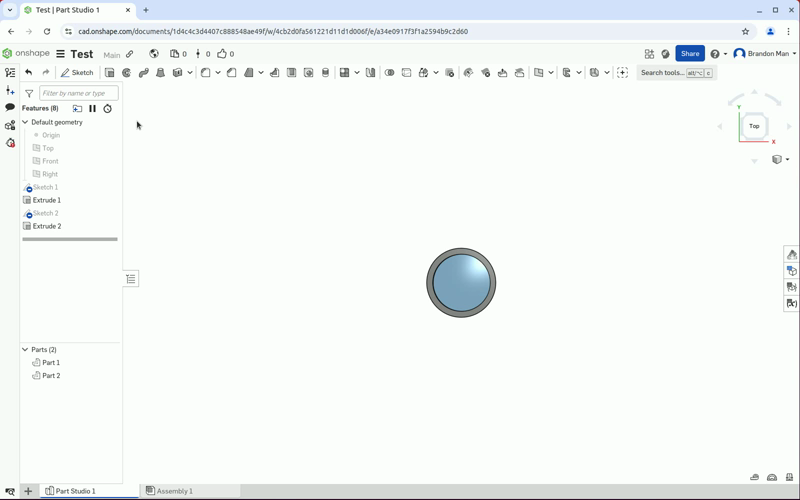
key(up, 3)
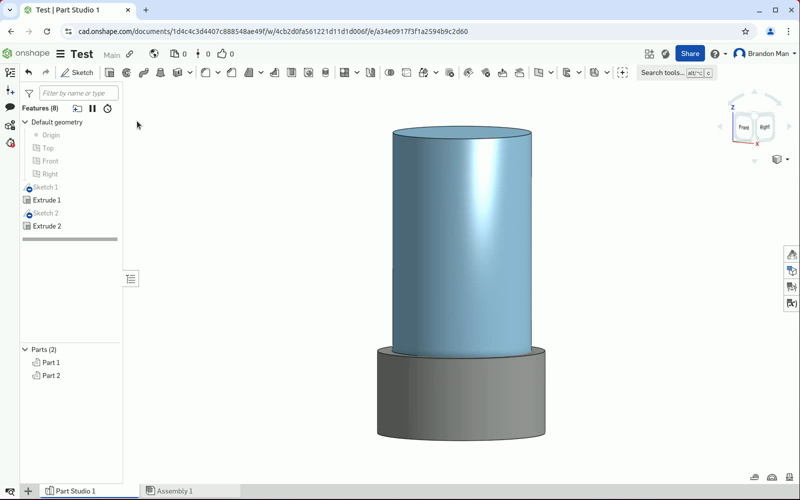
key(left, 3)
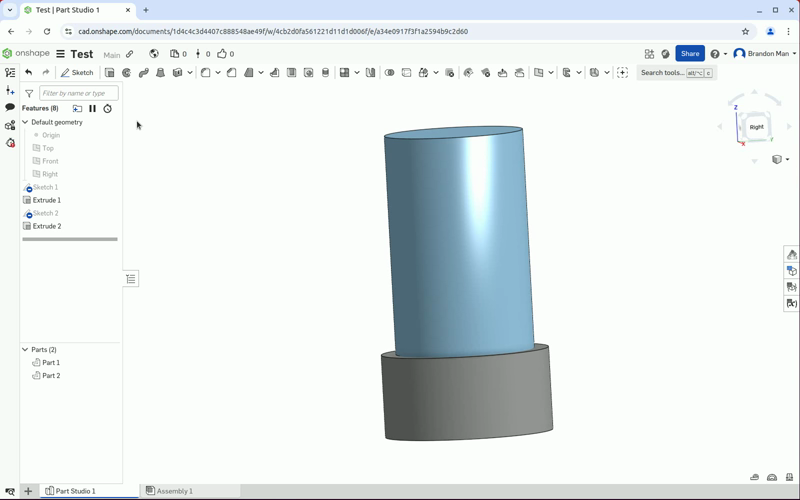
key(right, 3)
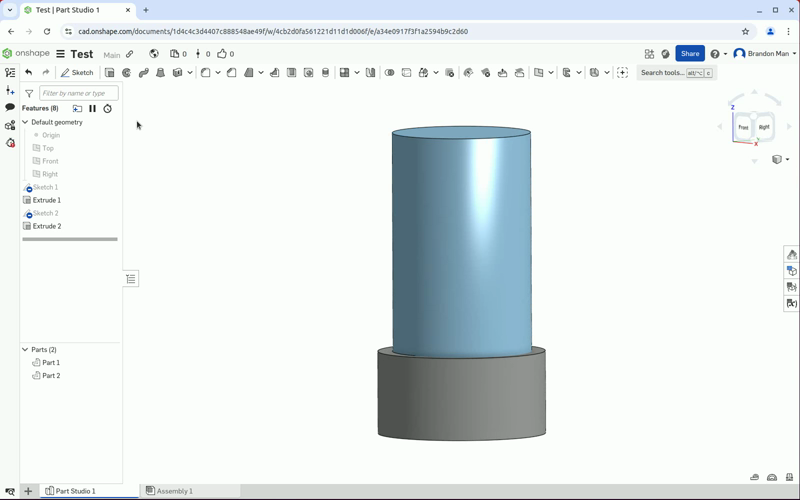
key(down, 3)
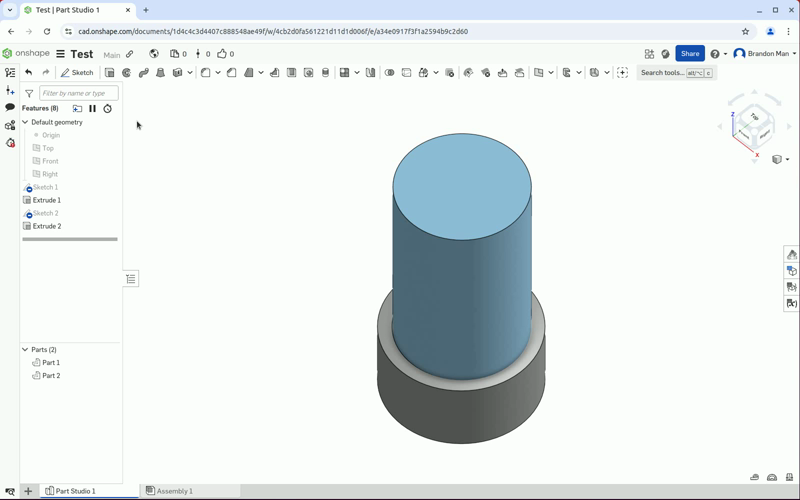
mouse_move(73, 189)
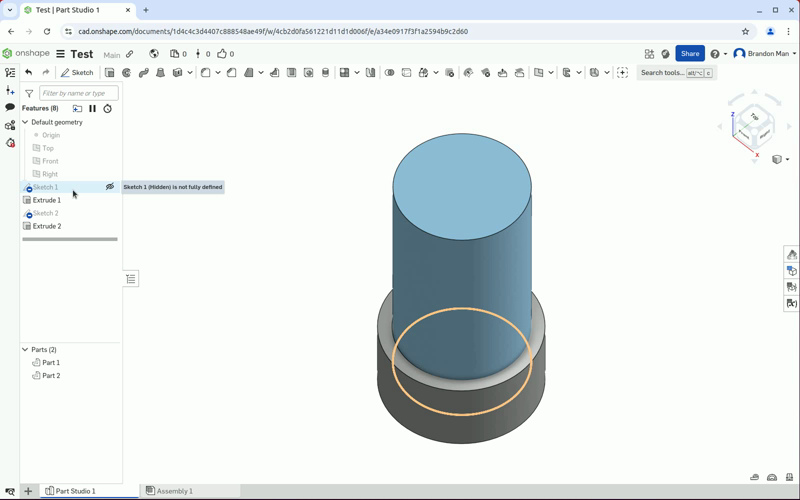
click(73, 189)